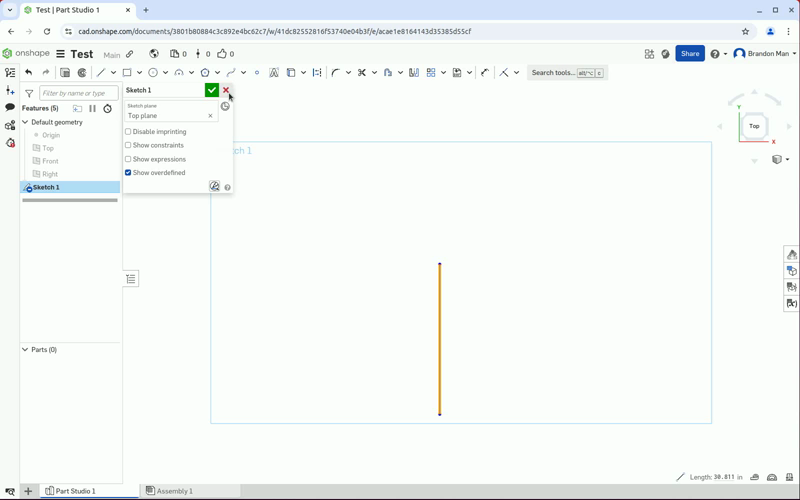
key(shift+h)
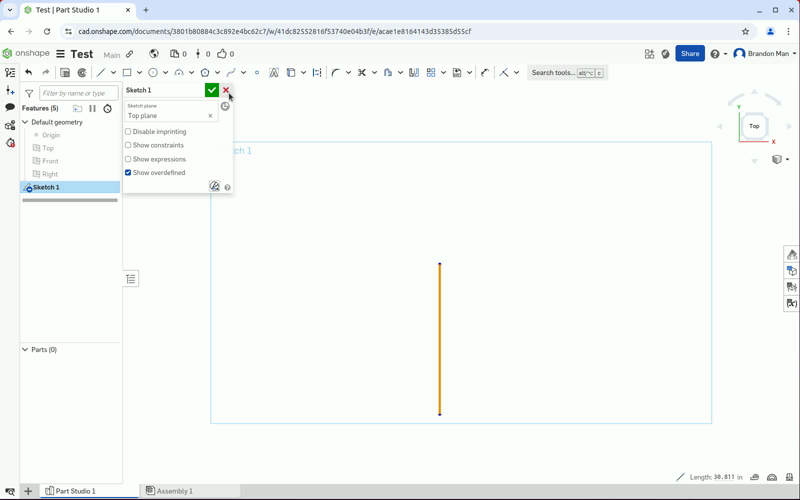
key(shift+s)
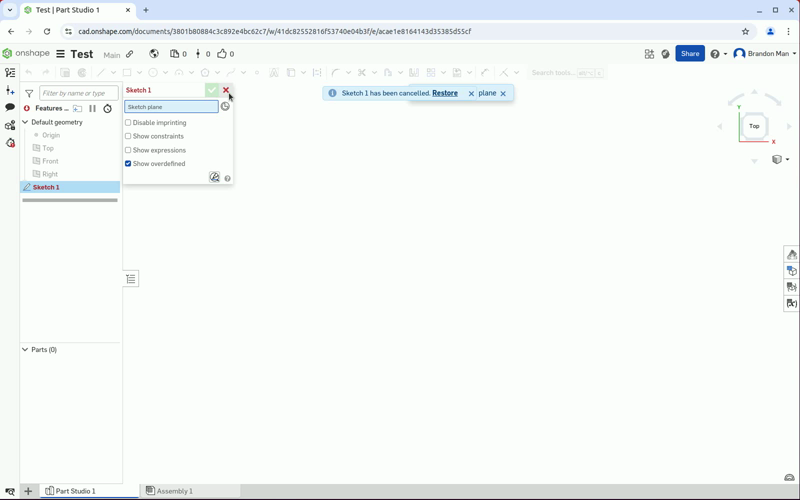
mouse_move(73, 150)
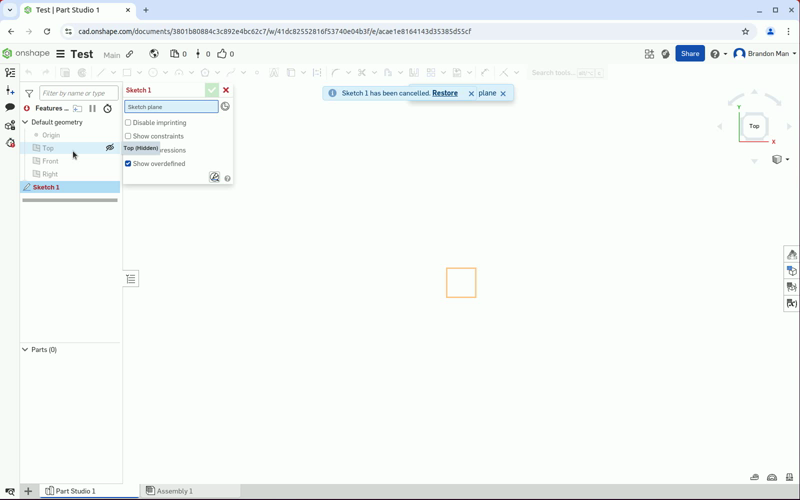
click(73, 150)
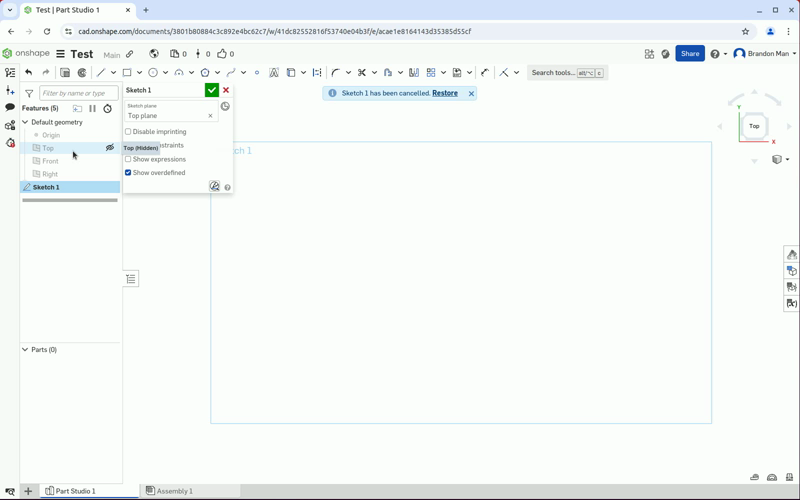
mouse_move(73, 352)
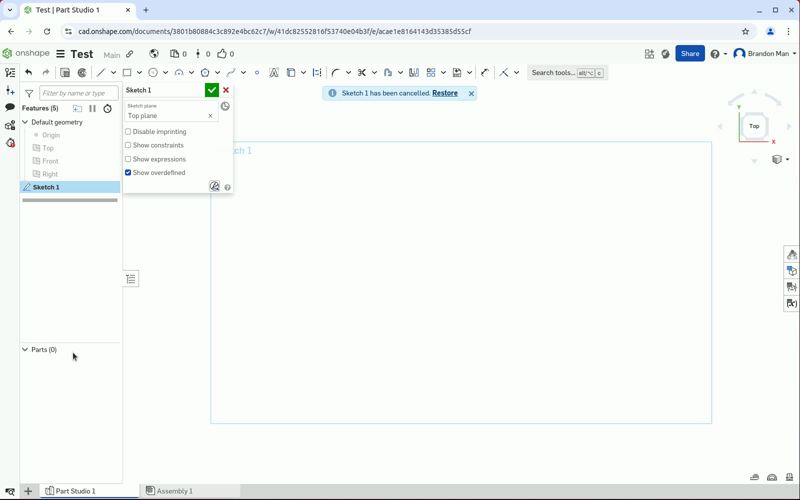
key(y)
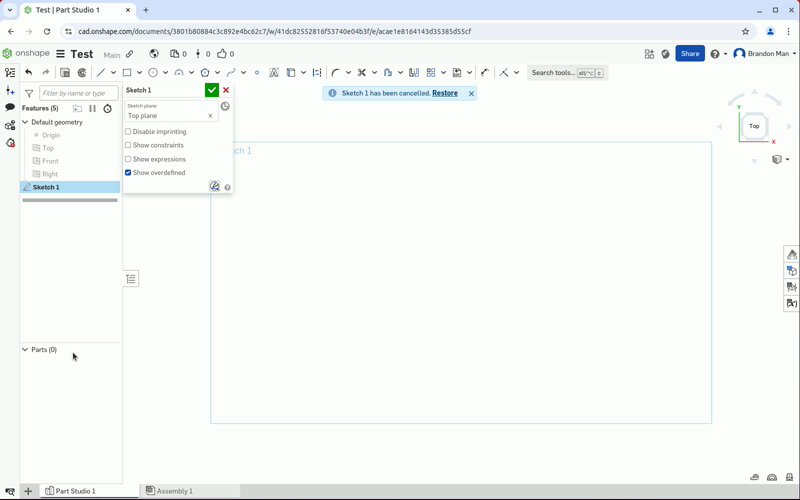
key(l)
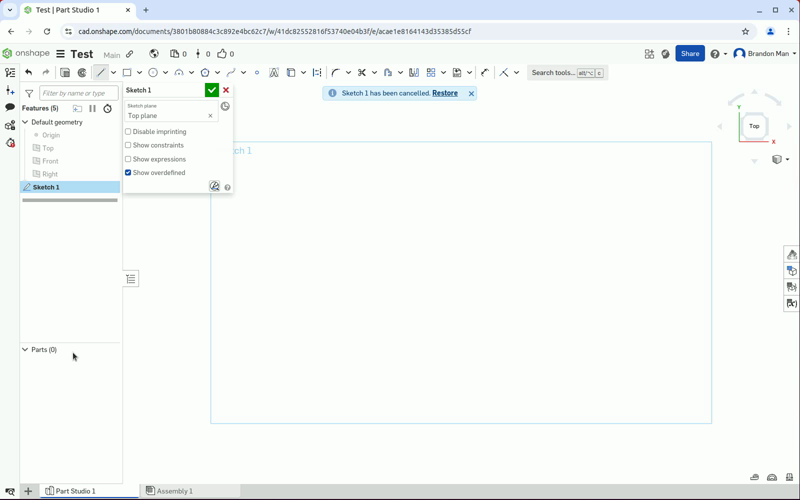
key_down(shift)
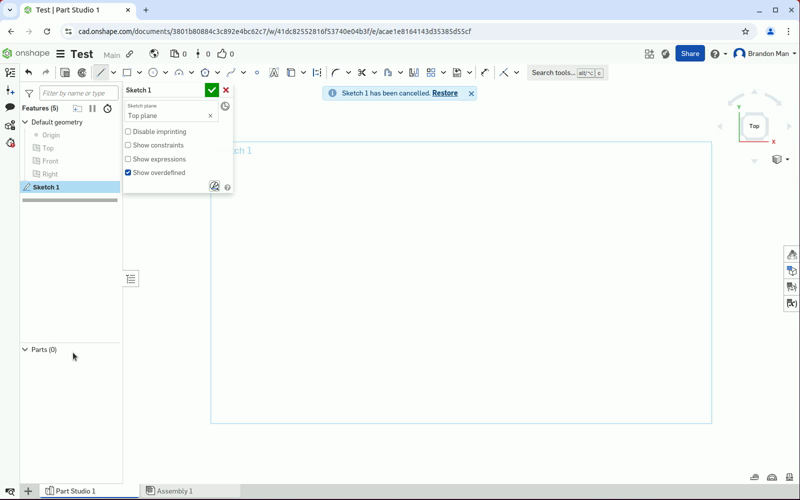
mouse_move(348, 304)
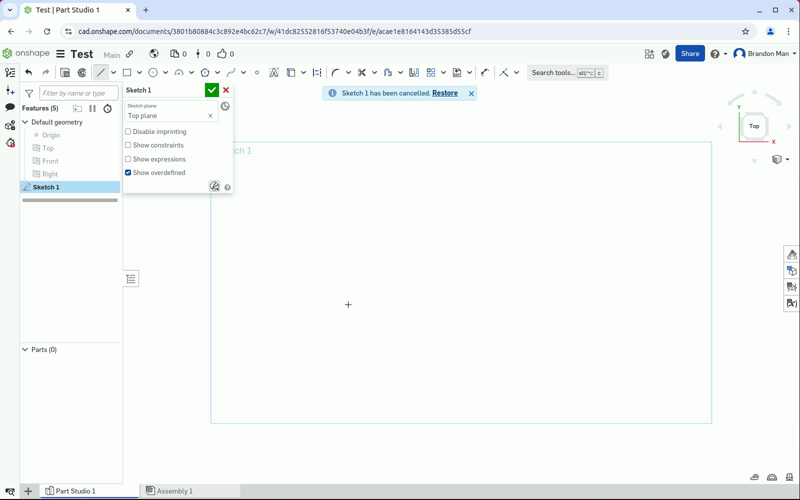
click(348, 304)
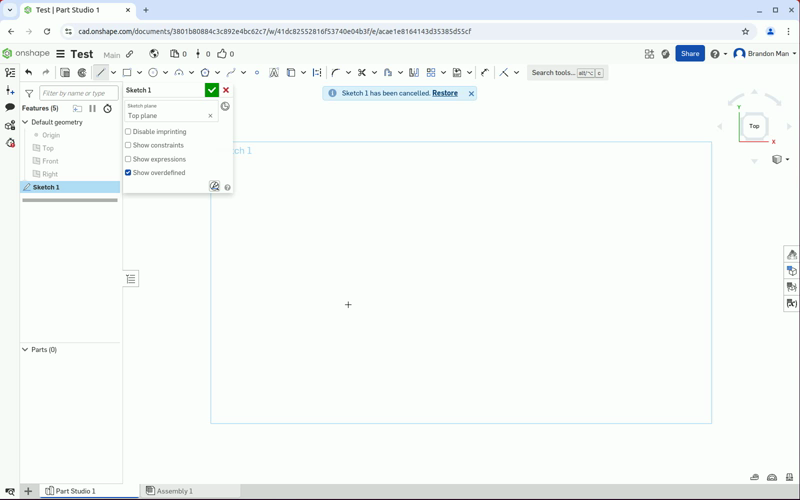
key_up(shift)
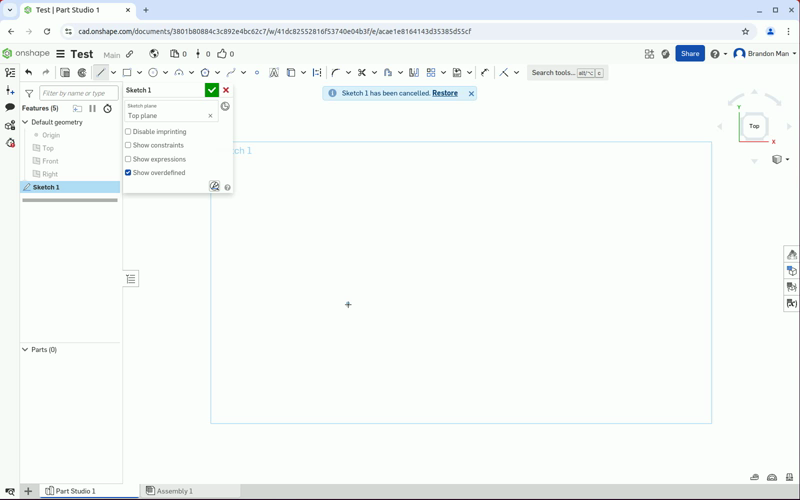
key_down(shift)
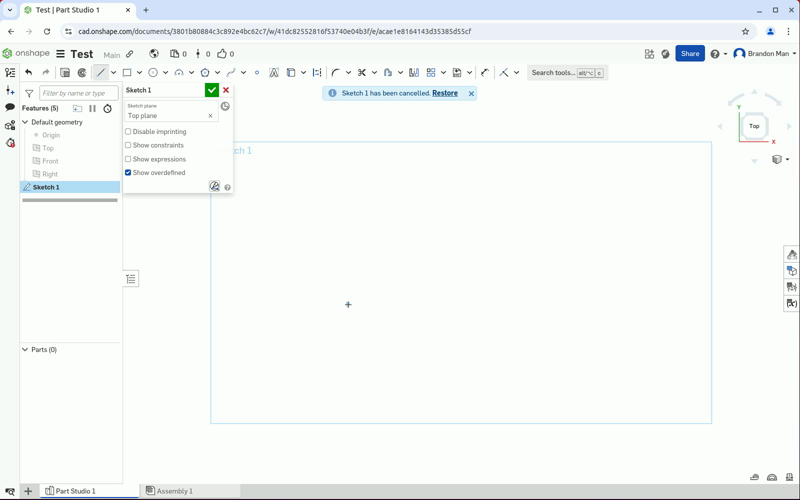
mouse_move(562, 304)
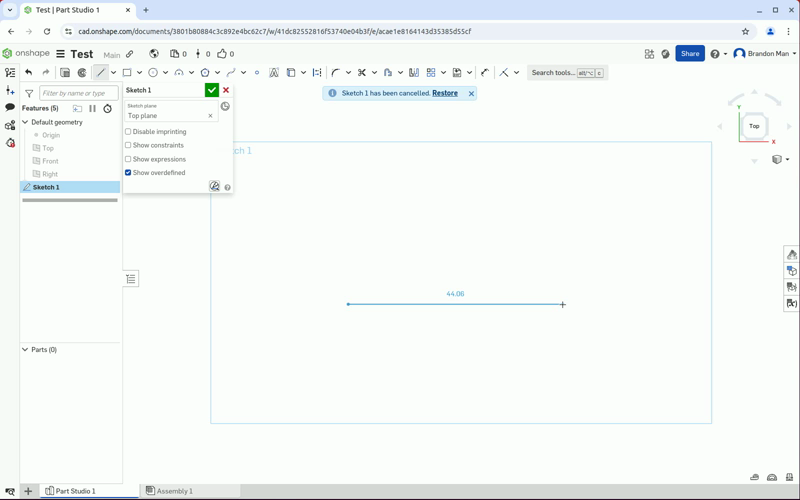
click(562, 304)
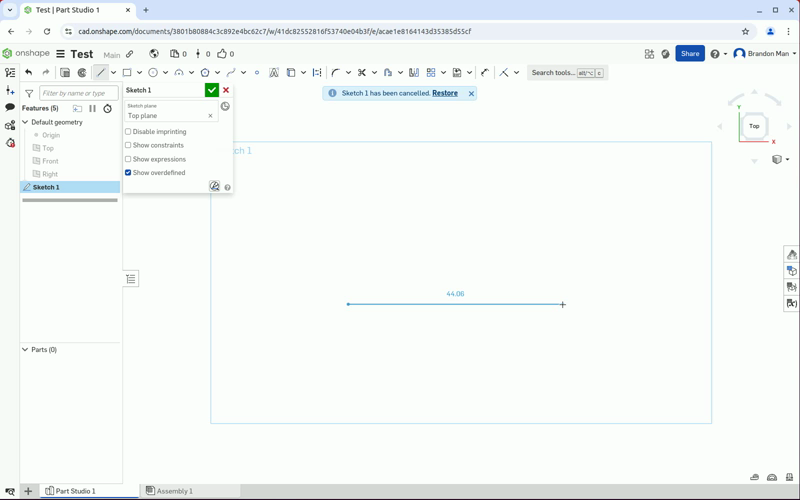
key_up(shift)
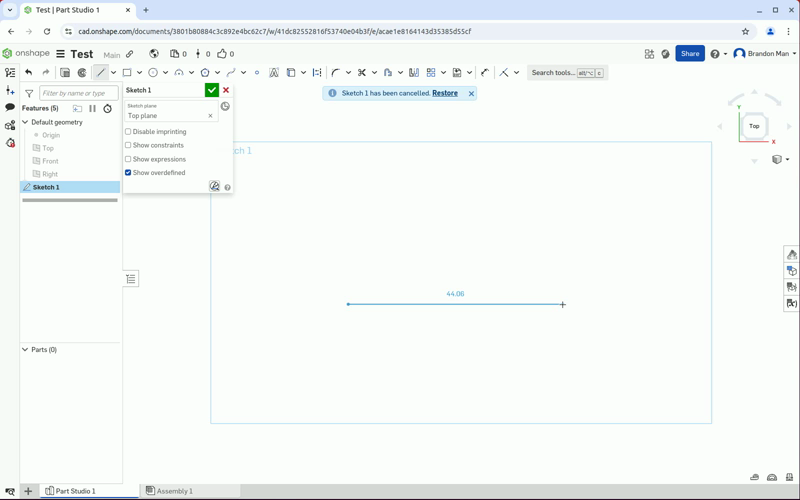
key_down(shift)
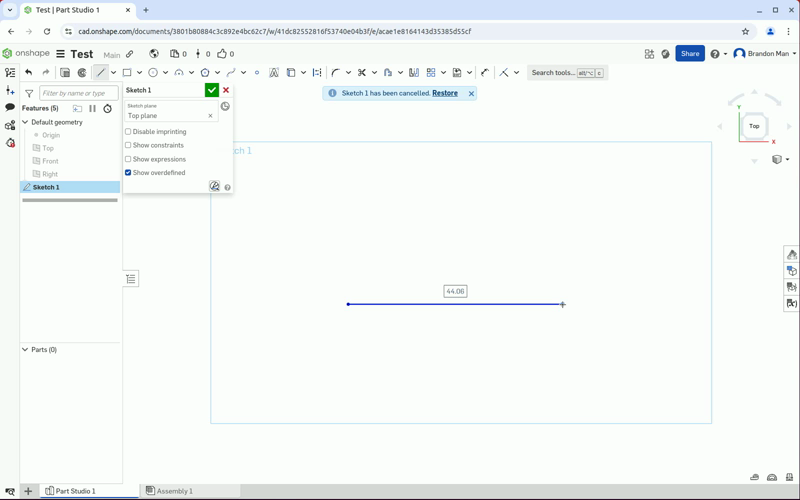
mouse_move(589, 304)
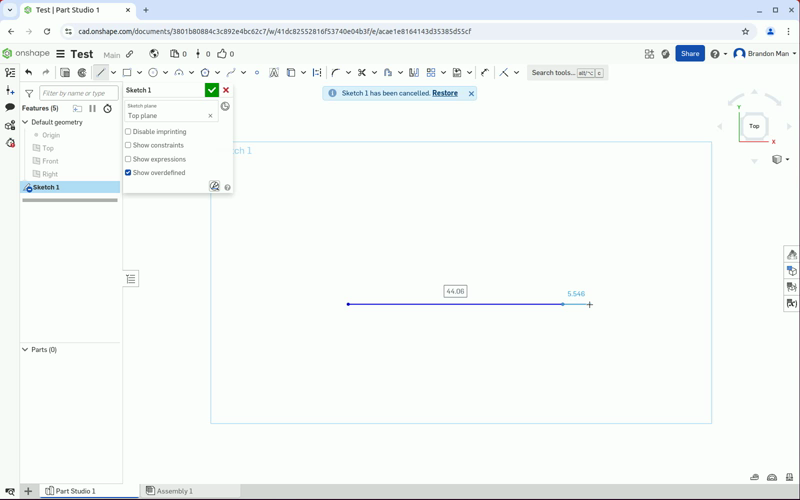
mouse_move(562, 261)
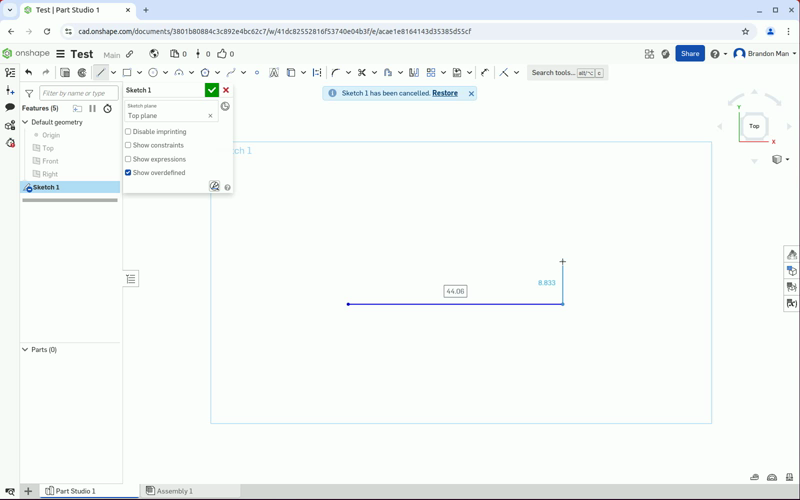
click(562, 261)
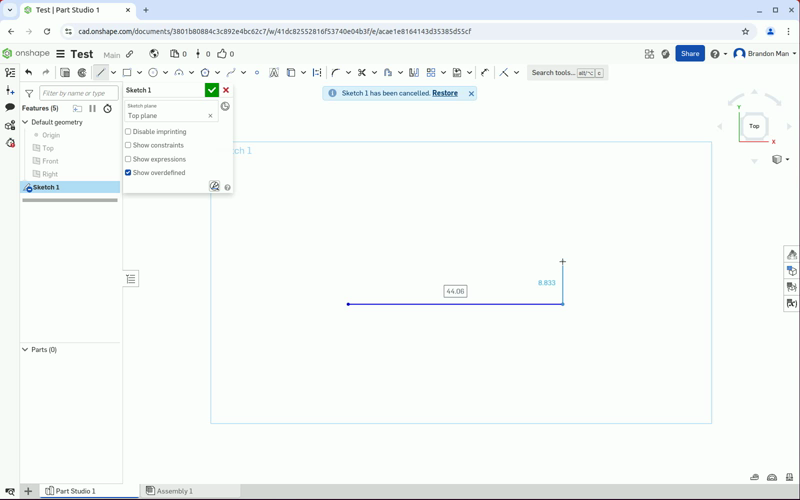
key_up(shift)
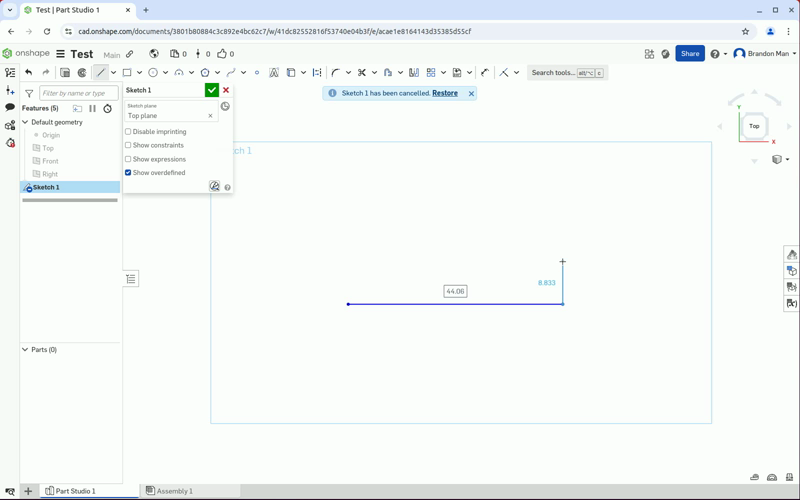
key_down(shift)
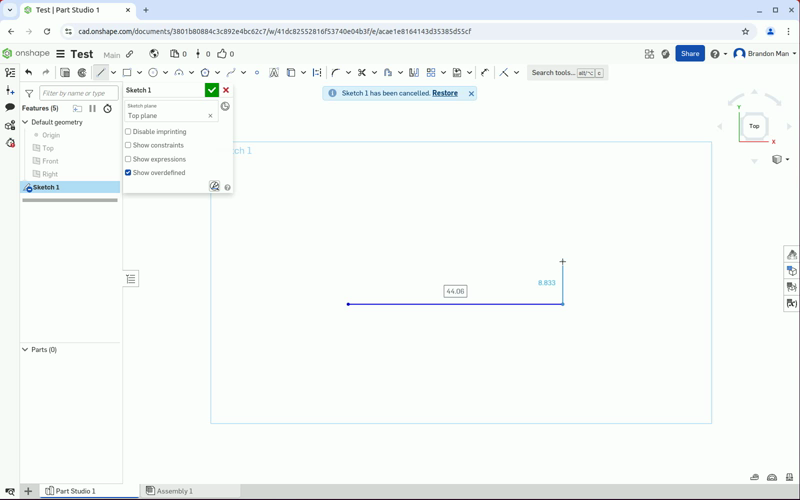
mouse_move(348, 261)
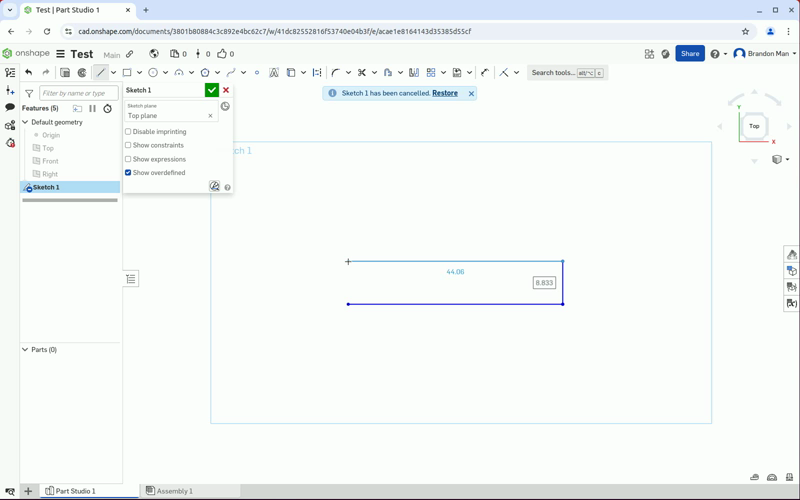
click(348, 261)
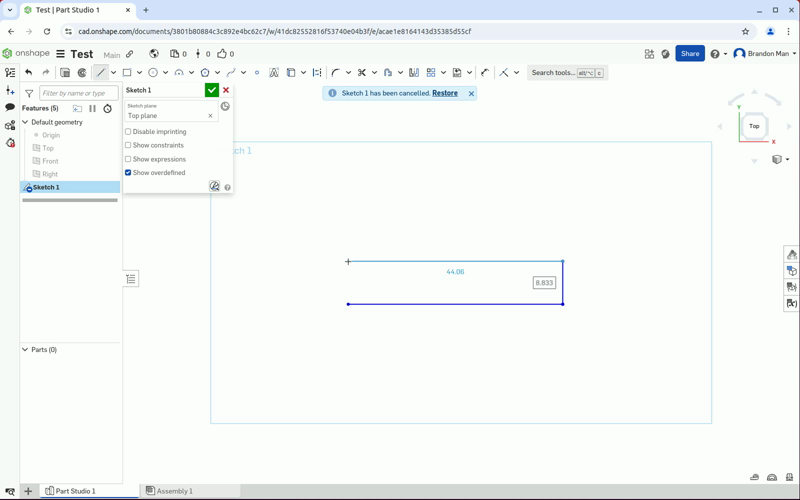
key_up(shift)
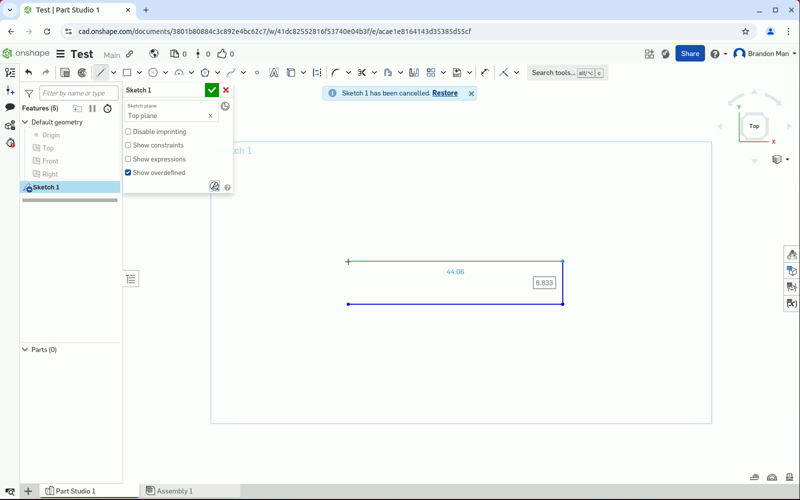
mouse_move(378, 261)
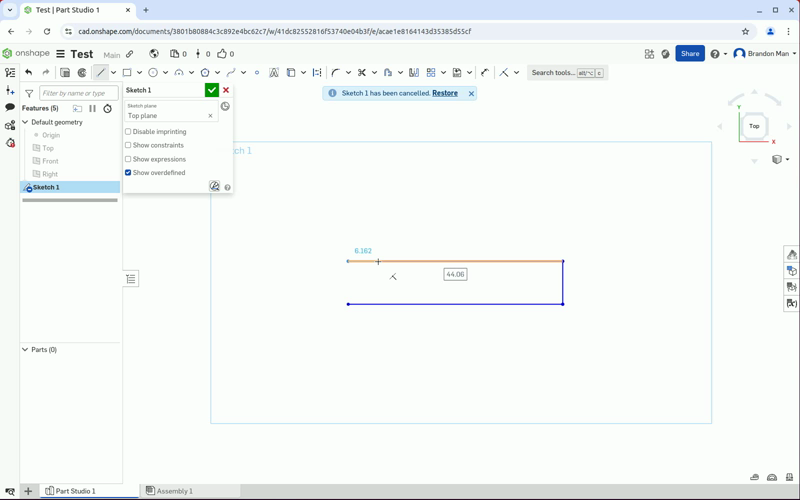
key_down(shift)
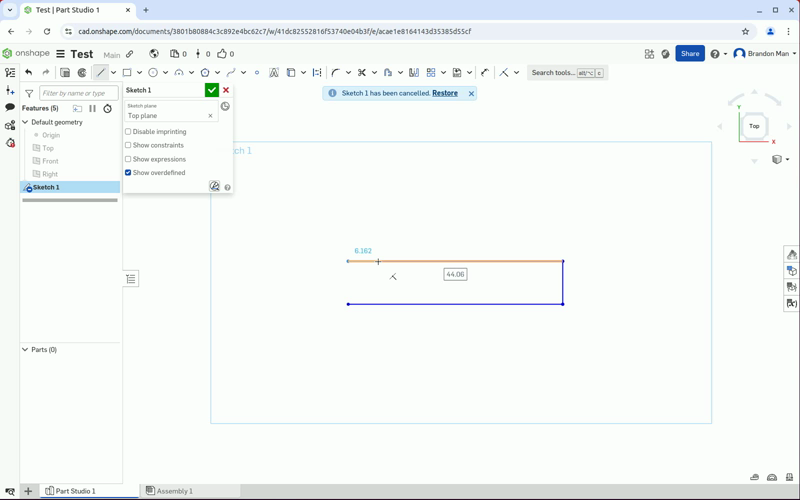
mouse_move(348, 304)
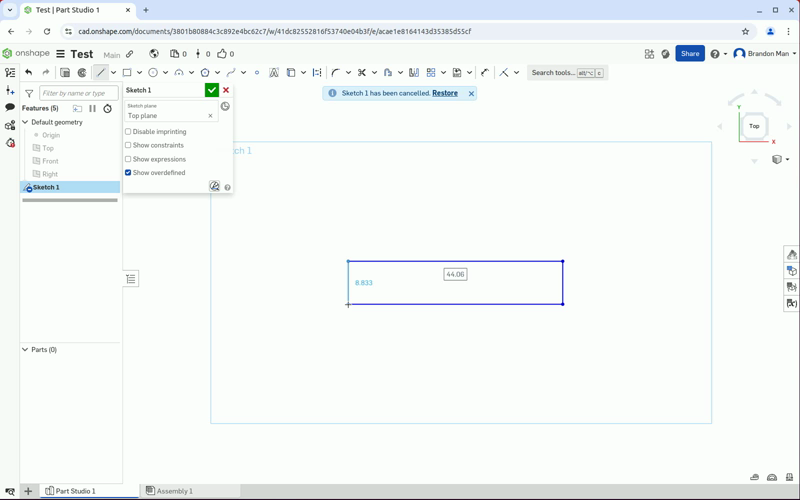
key_up(shift)
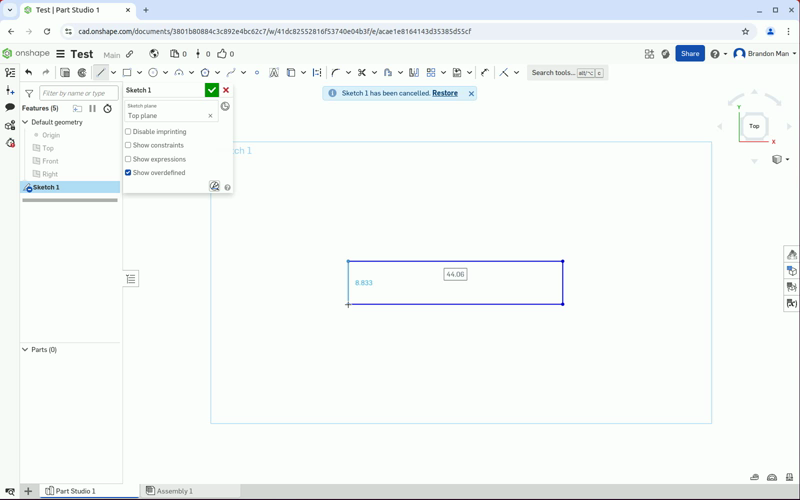
click(348, 304)
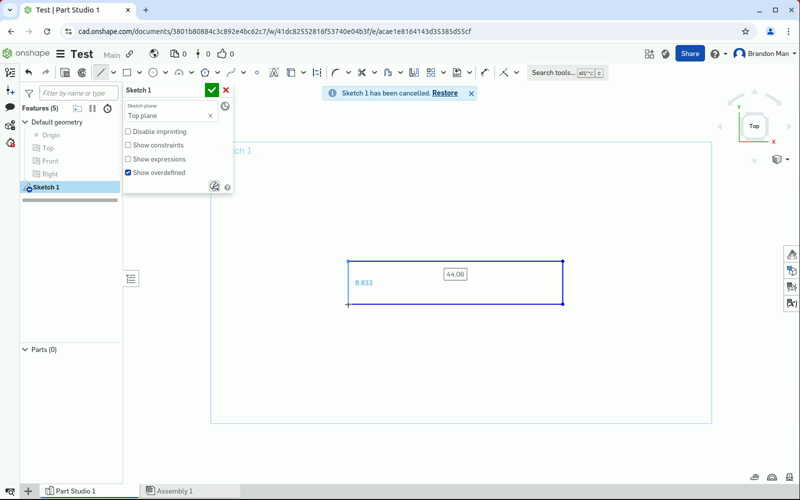
key(esc)
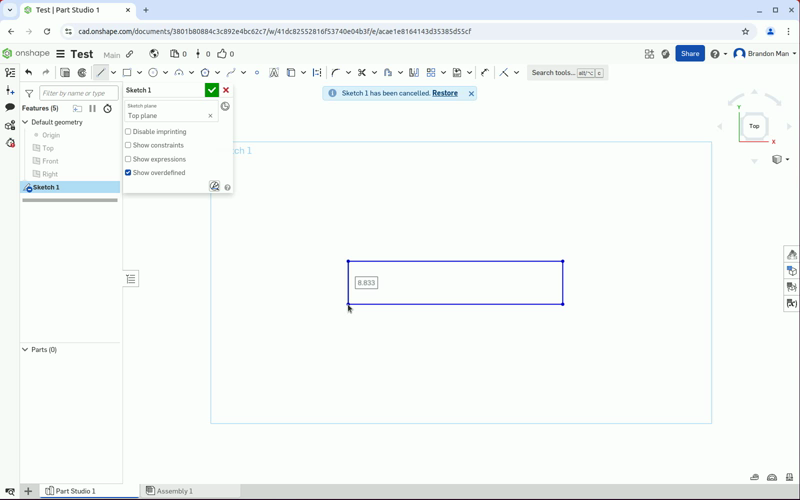
mouse_move(435, 283)
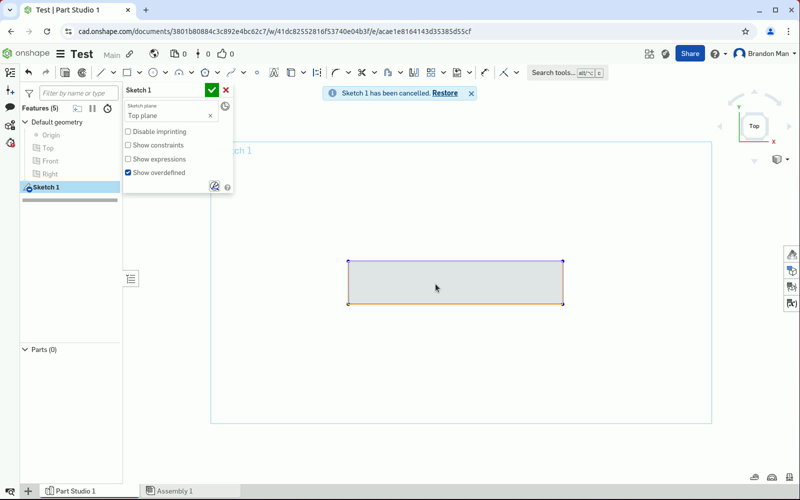
click(435, 283)
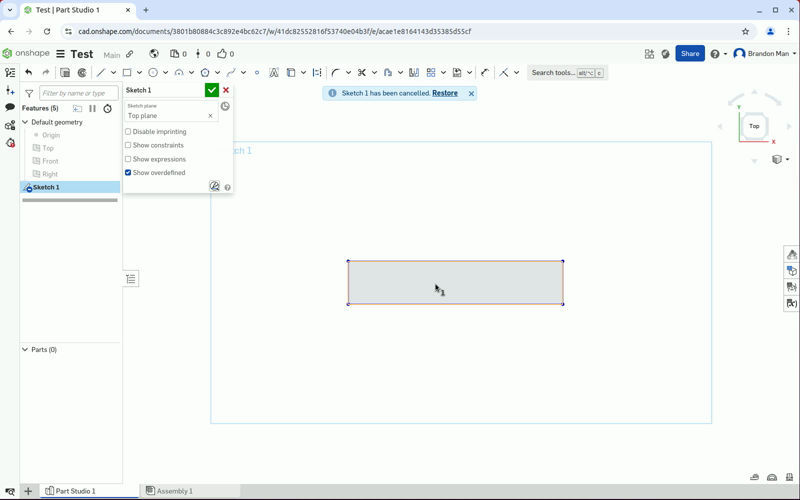
mouse_move(73, 352)
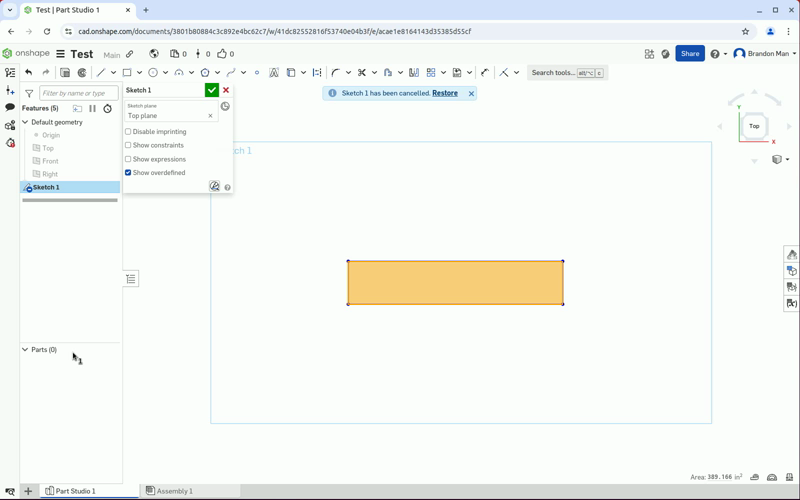
key(shift+y)
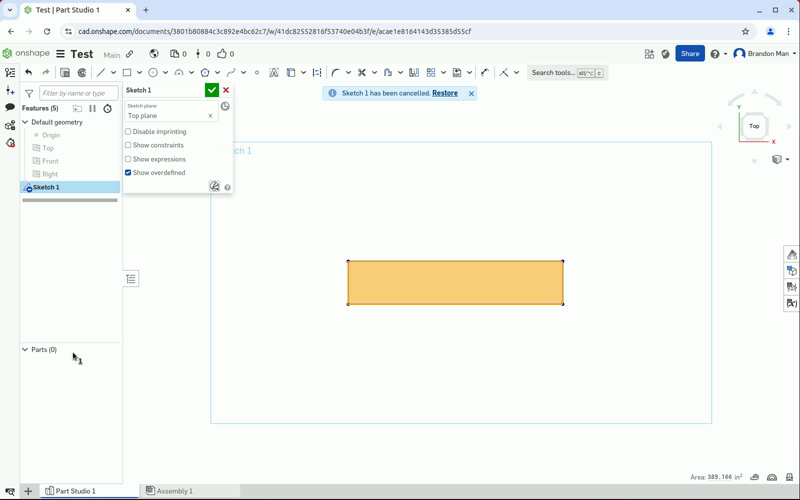
key(shift+e)
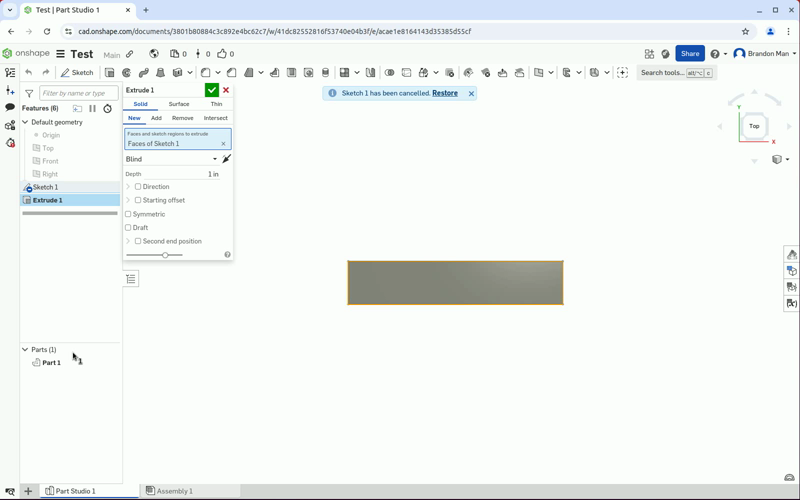
mouse_move(143, 106)
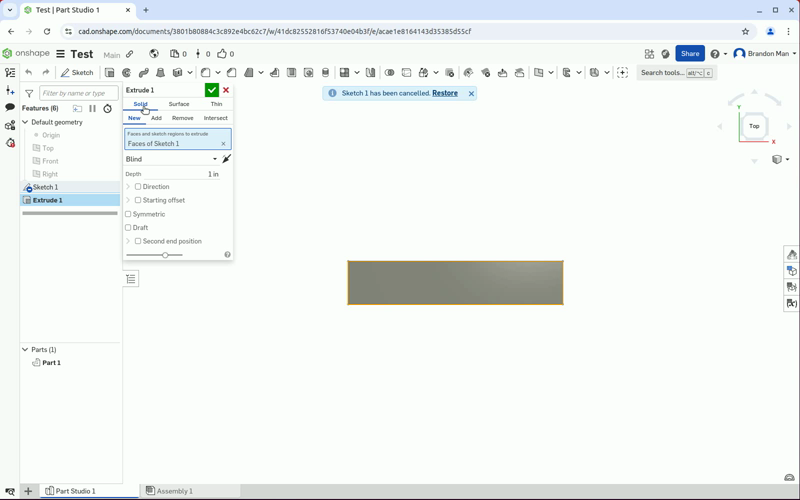
click(143, 106)
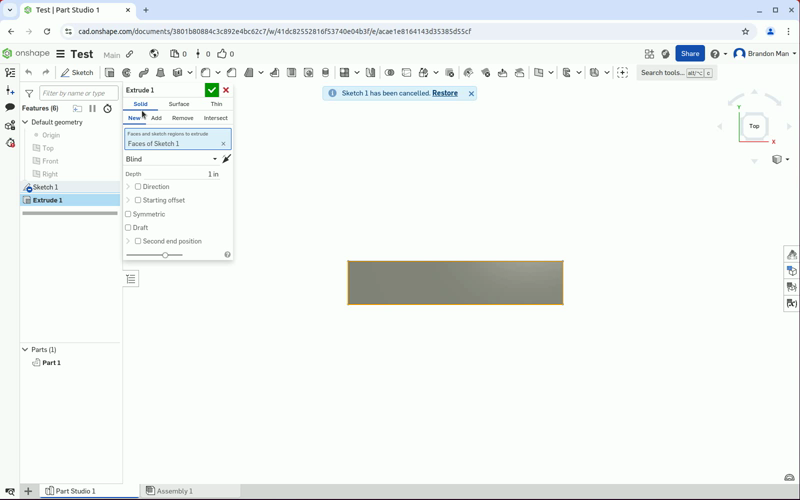
mouse_move(137, 120)
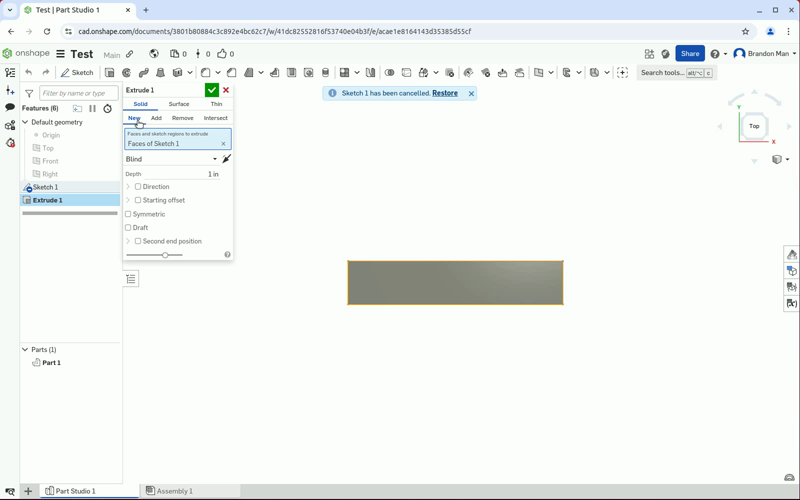
click(137, 120)
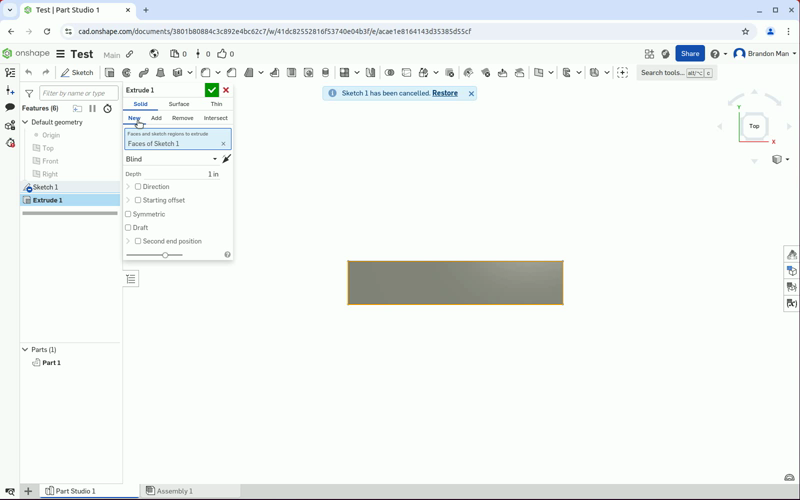
key(tab, 4)
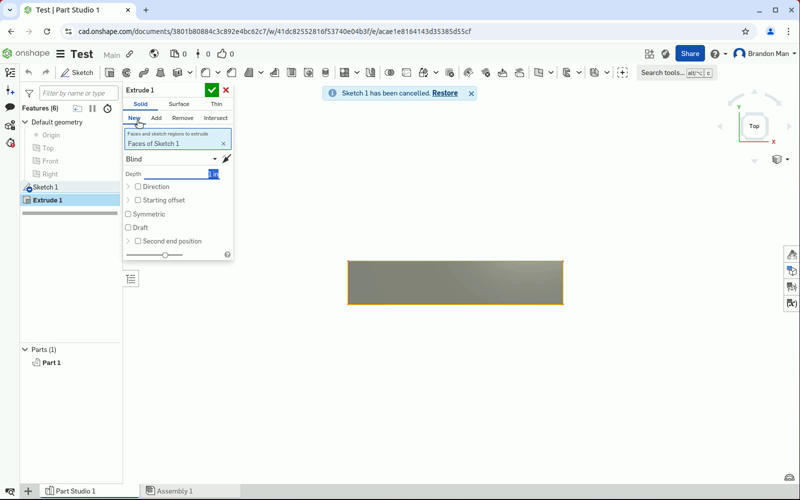
text(0.963)
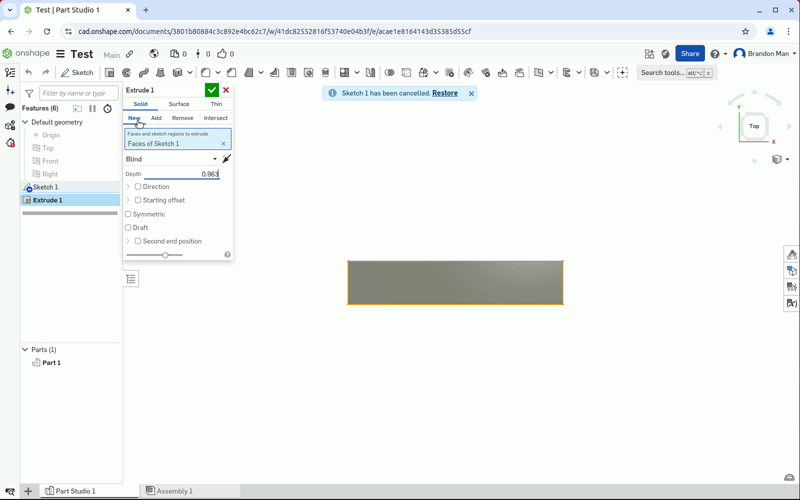
key(enter)
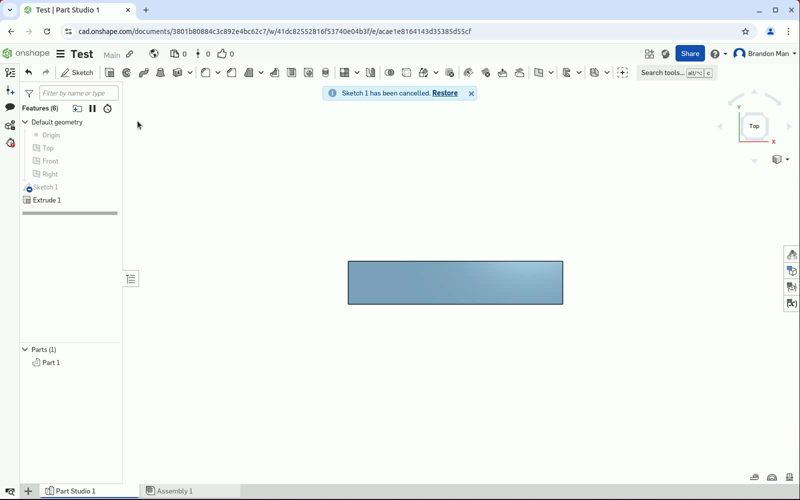
key(shift+h)
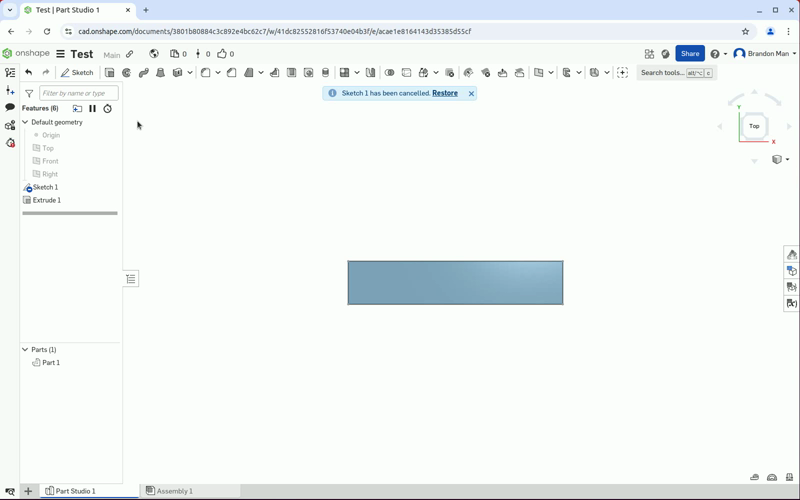
key(shift+h)
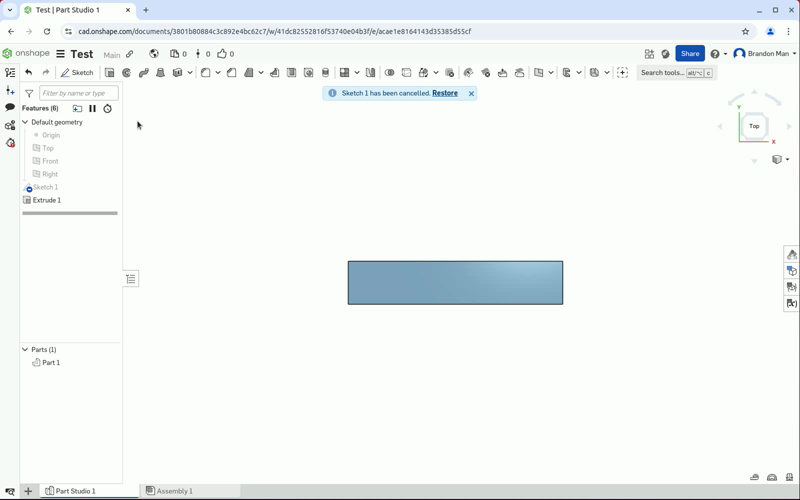
mouse_move(73, 189)
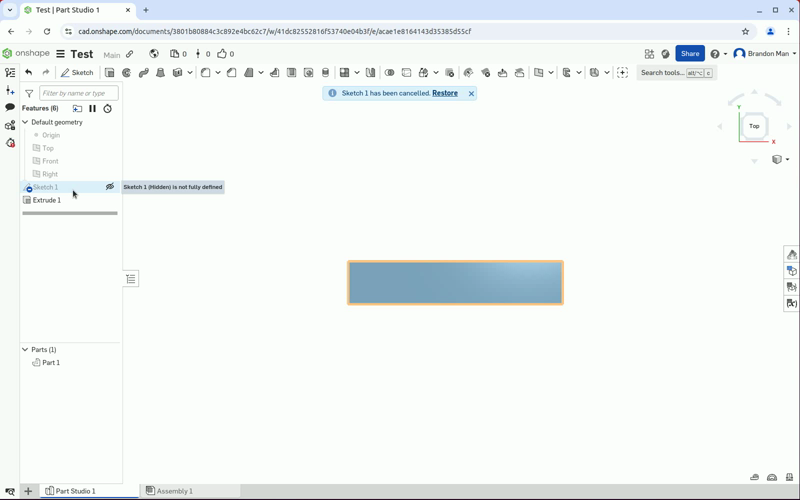
click(73, 189)
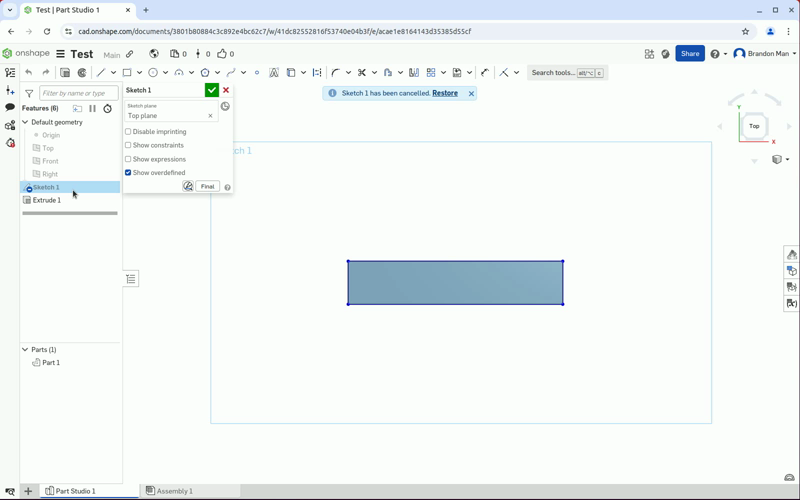
mouse_move(229, 92)
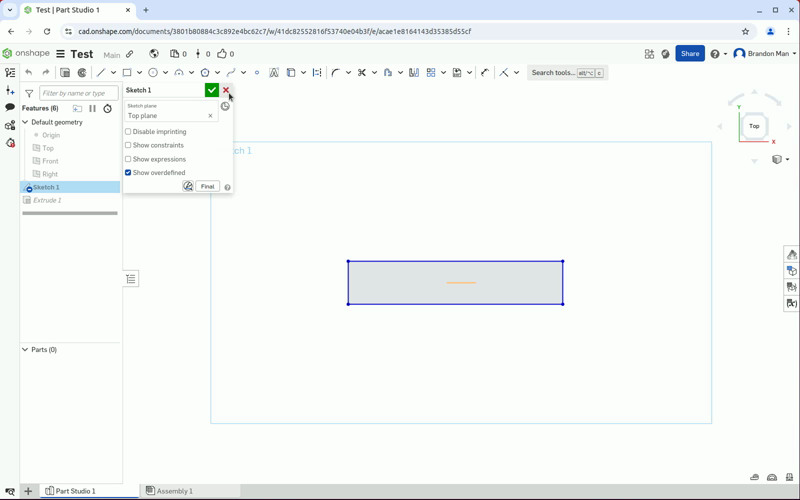
click(229, 92)
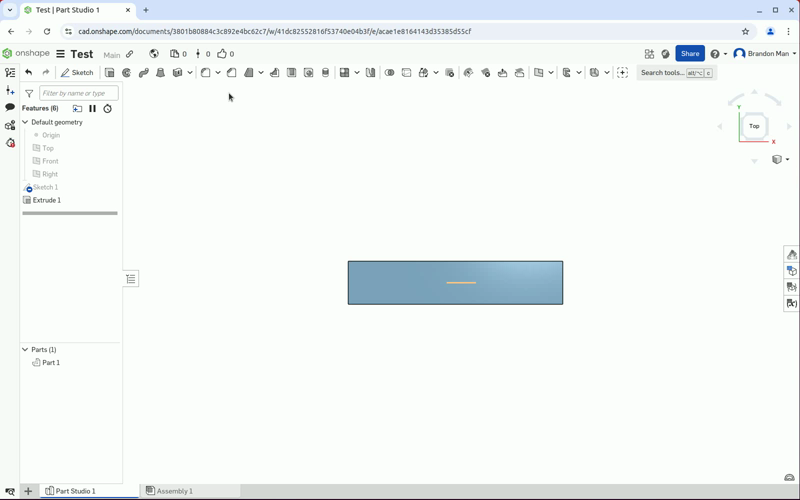
mouse_move(541, 75)
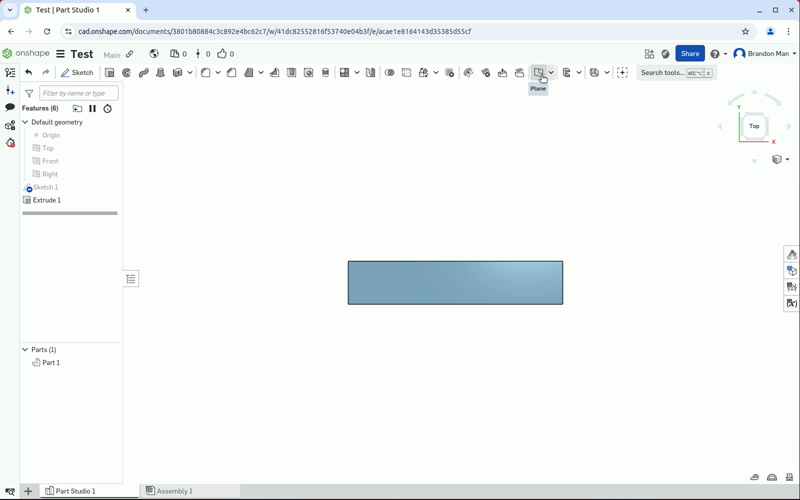
click(541, 75)
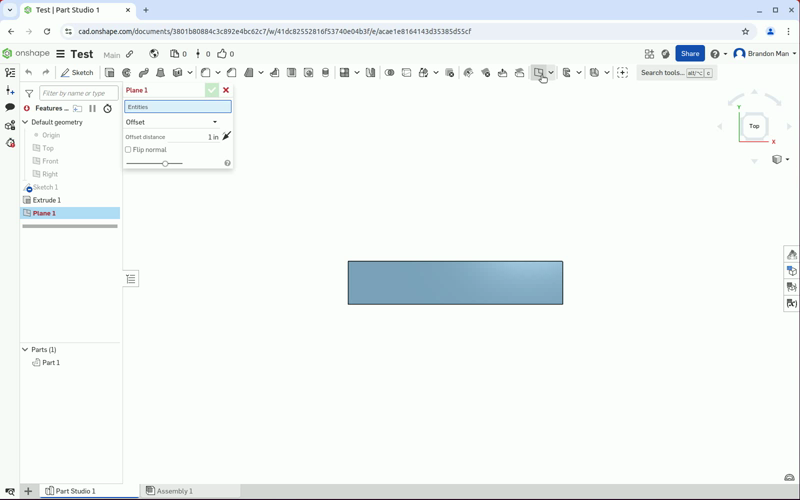
mouse_move(73, 150)
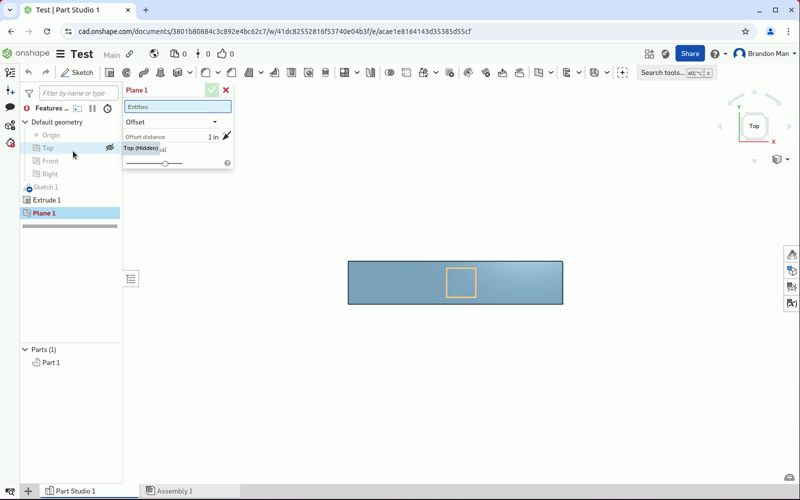
click(73, 150)
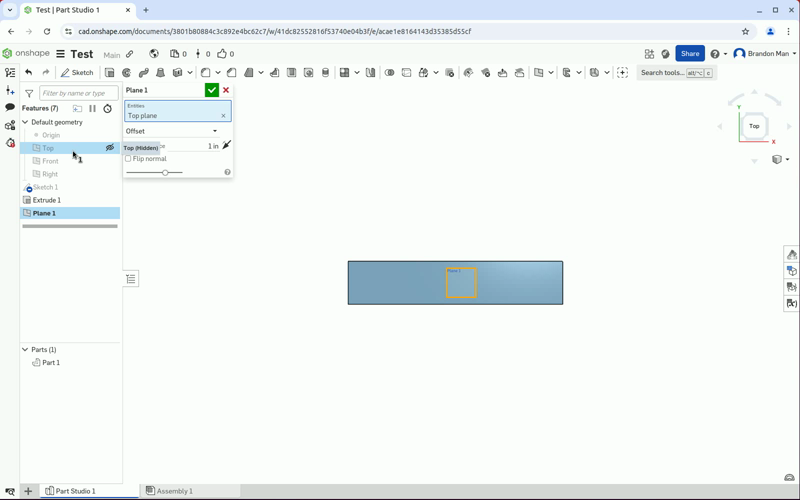
key(tab, 2)
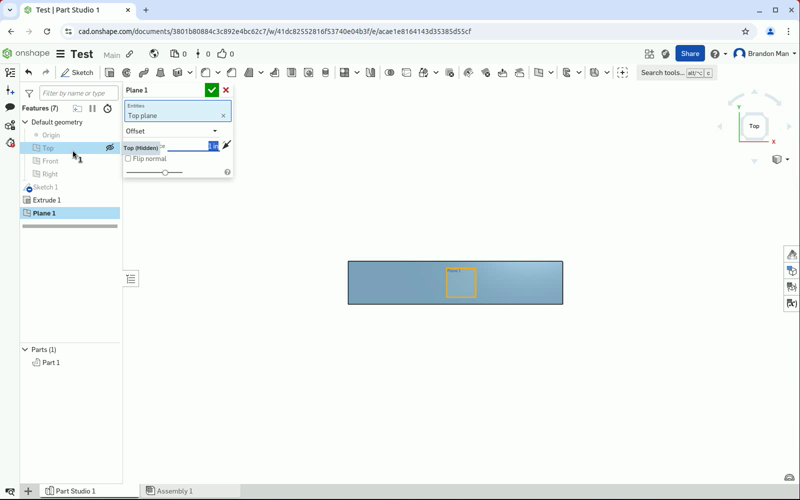
text(0.955)
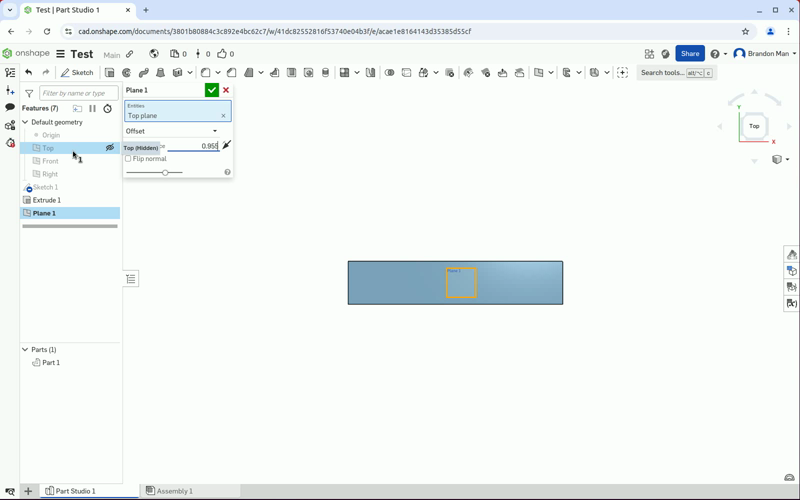
key(enter, 2)
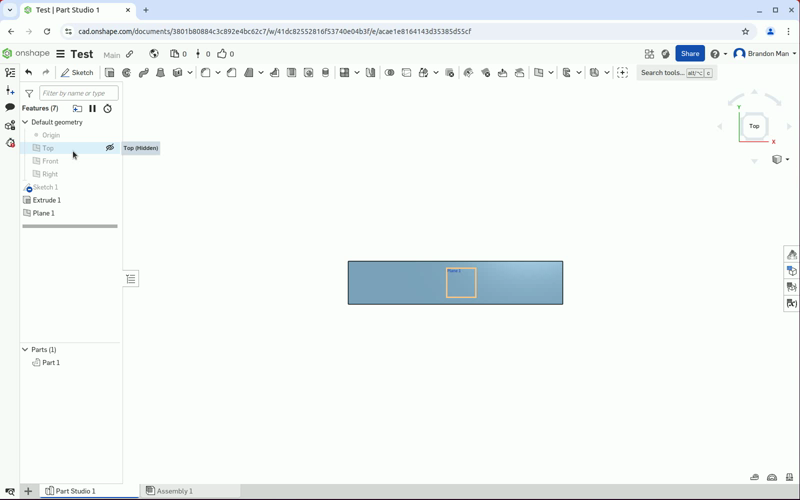
key(shift+s)
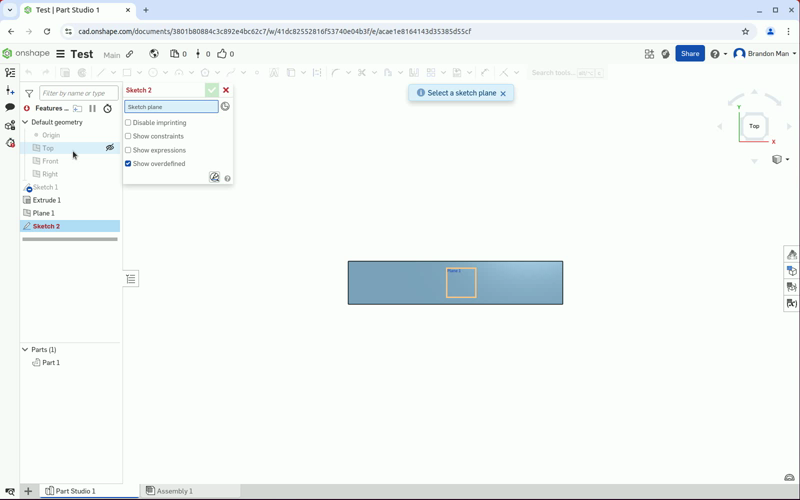
mouse_move(73, 215)
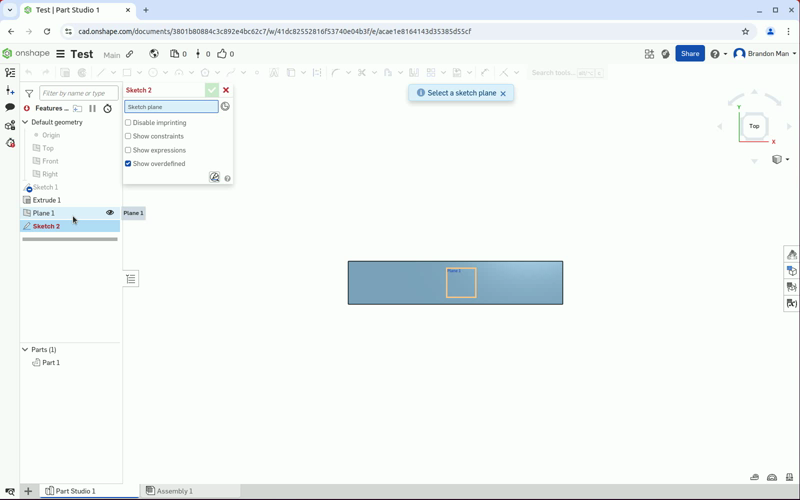
click(73, 215)
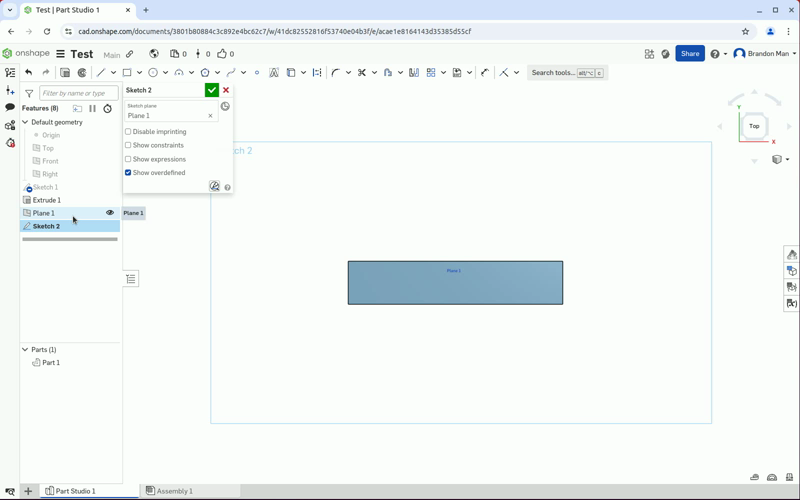
mouse_move(73, 352)
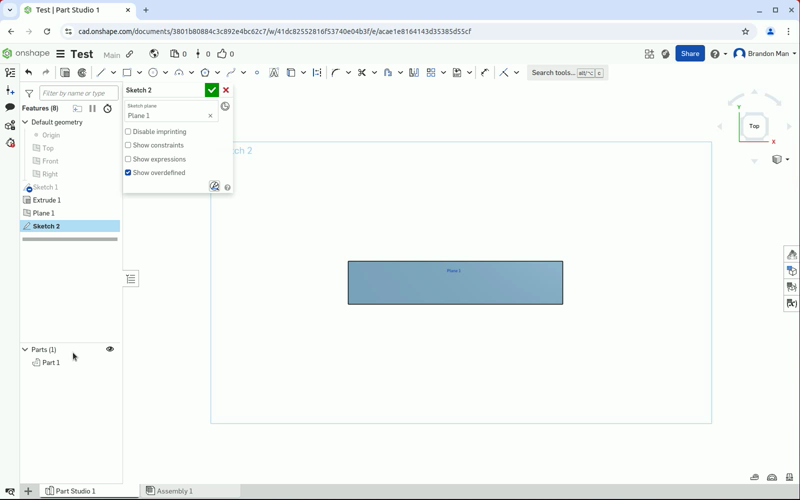
key(y)
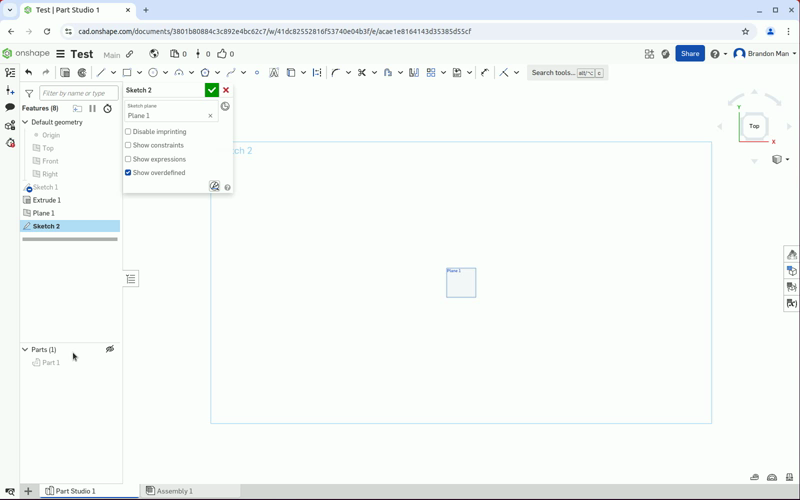
key(l)
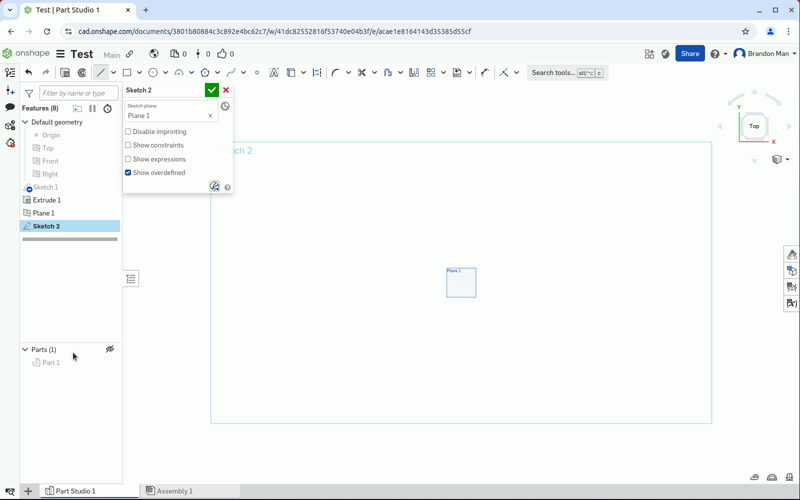
key_down(shift)
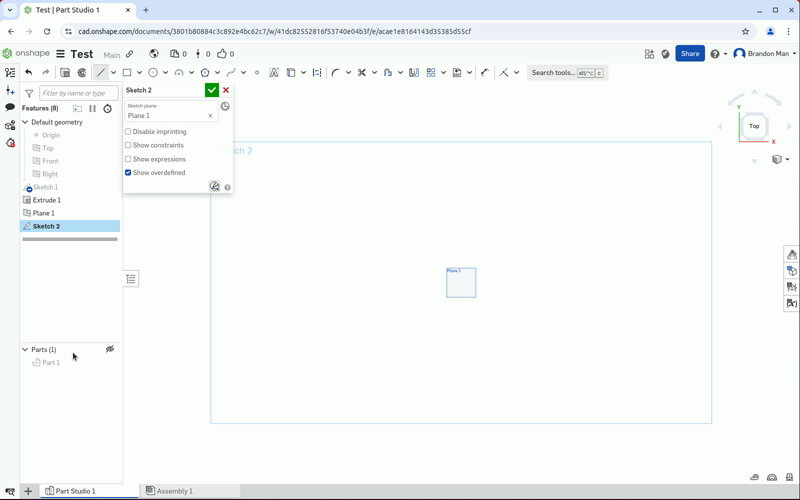
mouse_move(361, 286)
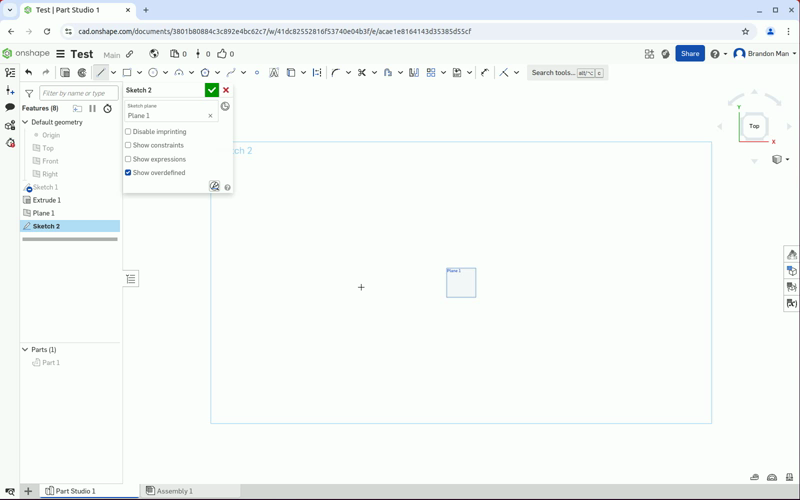
click(361, 286)
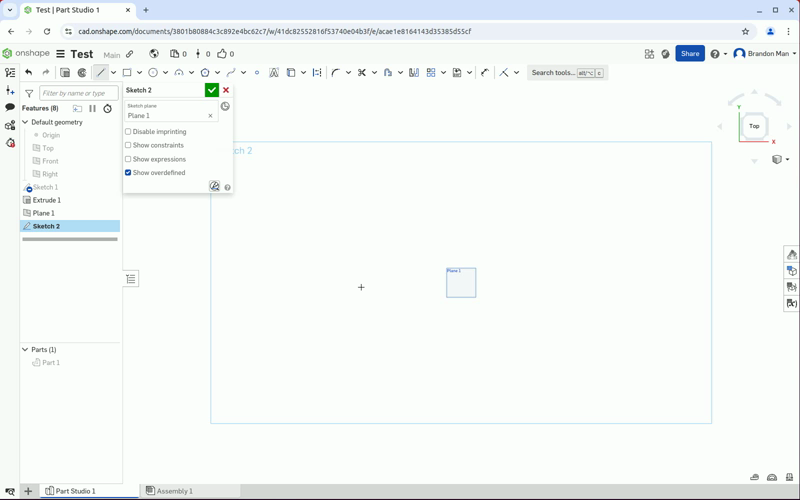
key_up(shift)
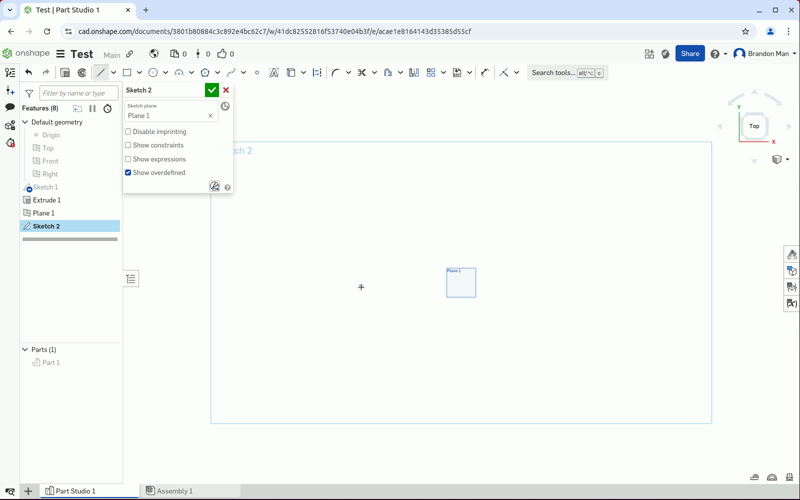
key_down(shift)
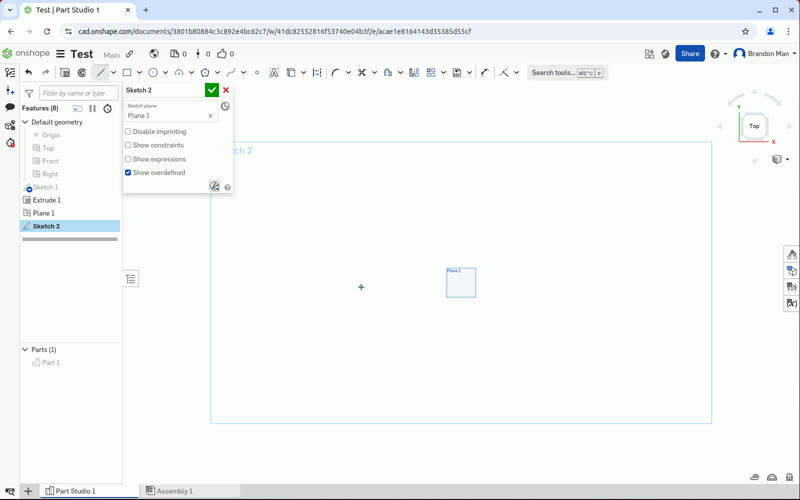
mouse_move(549, 286)
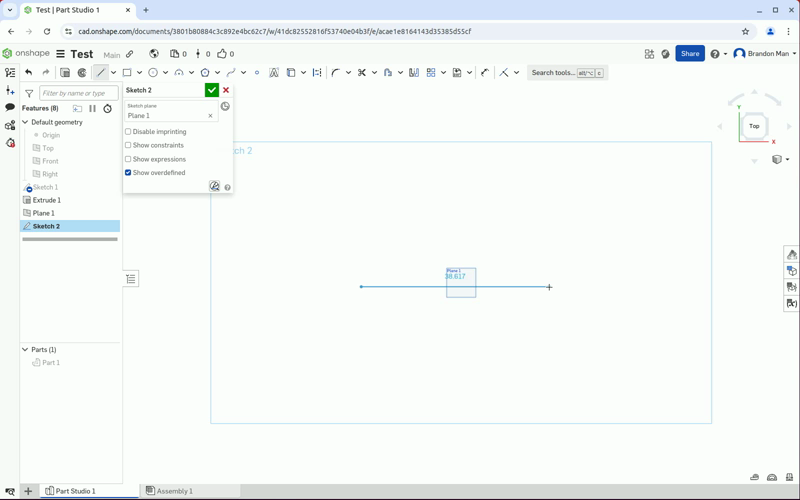
click(549, 286)
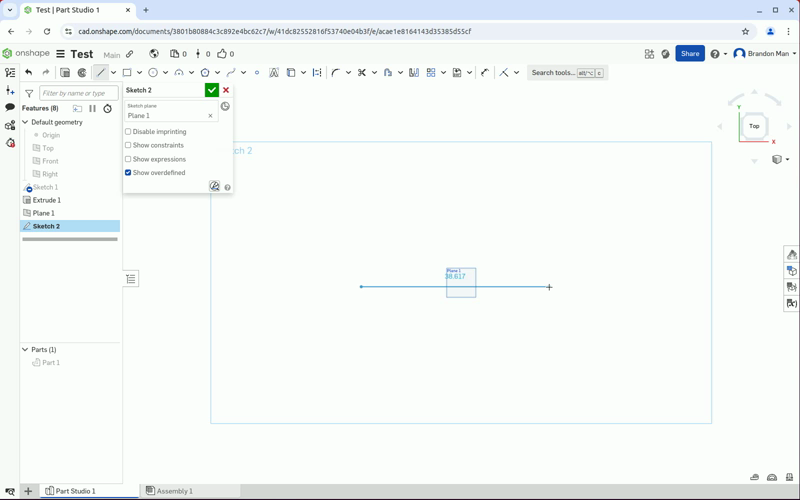
key_up(shift)
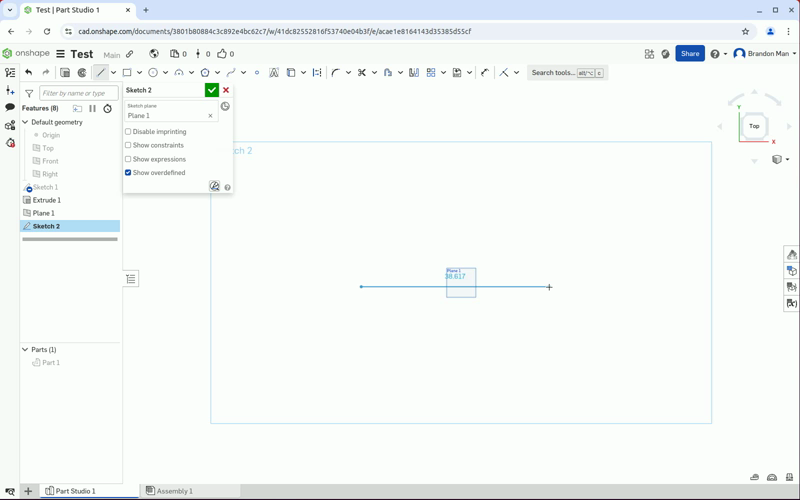
key_down(shift)
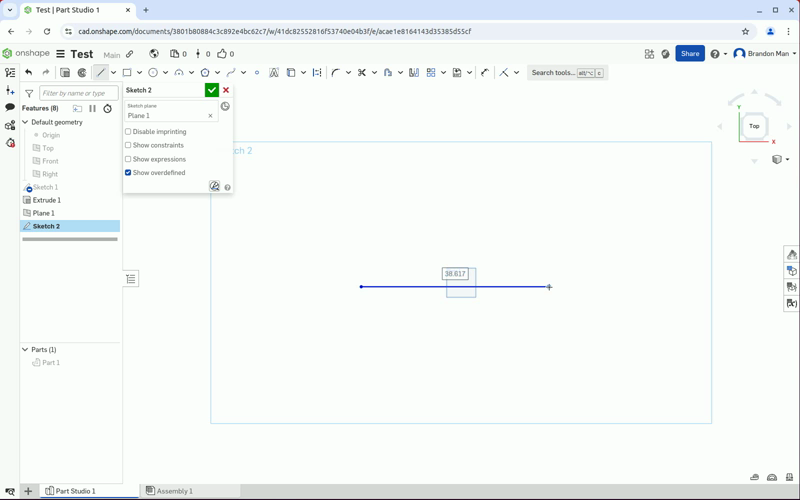
mouse_move(579, 286)
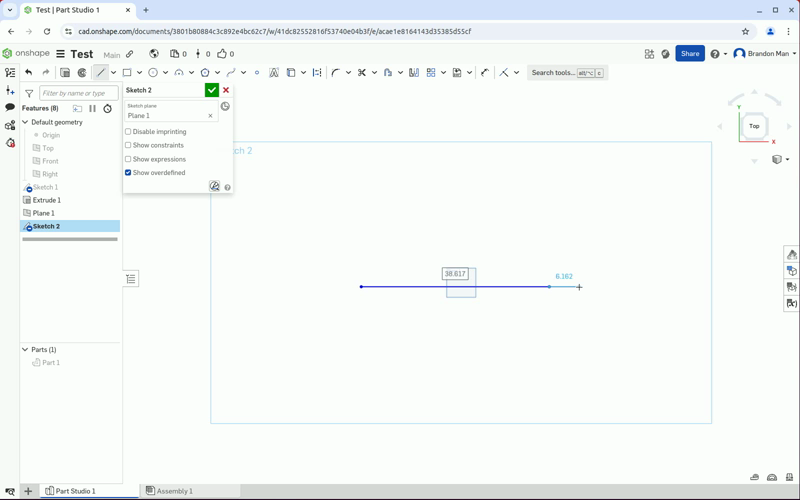
mouse_move(549, 278)
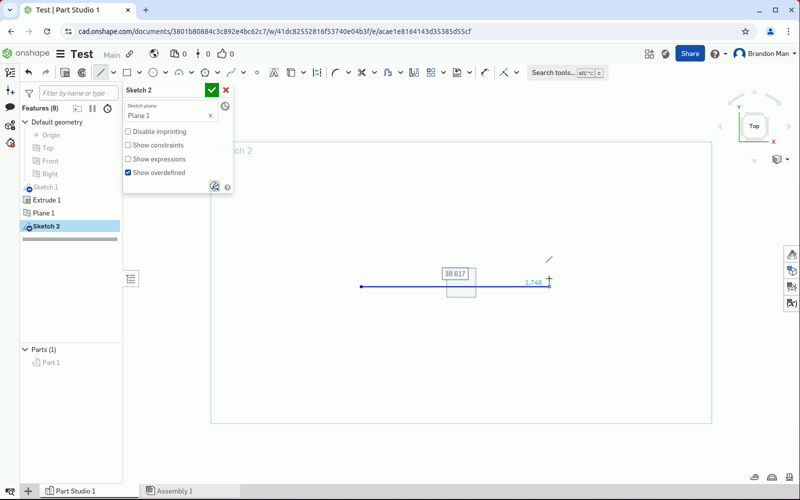
click(549, 278)
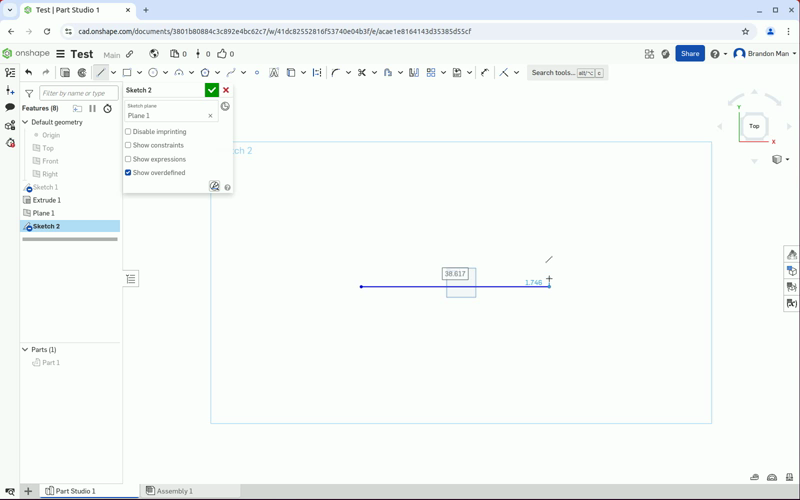
key_up(shift)
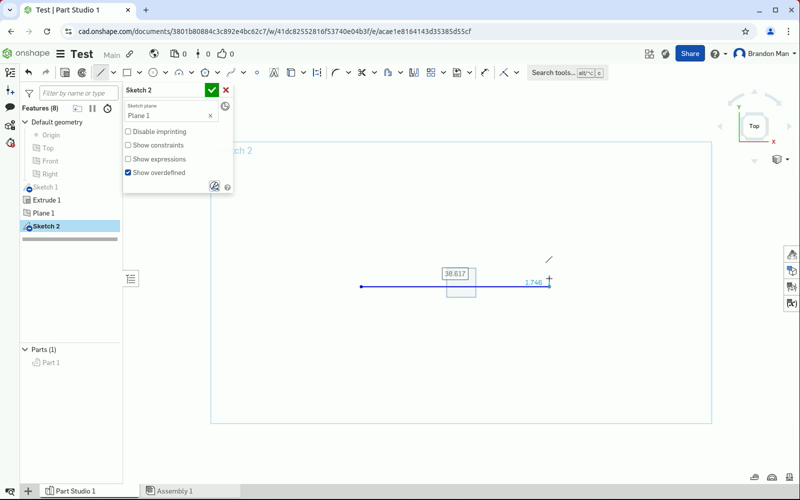
key_down(shift)
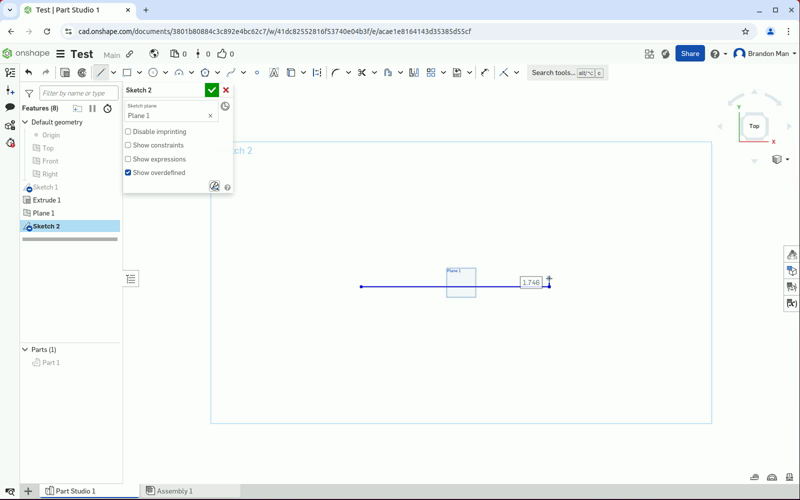
mouse_move(361, 278)
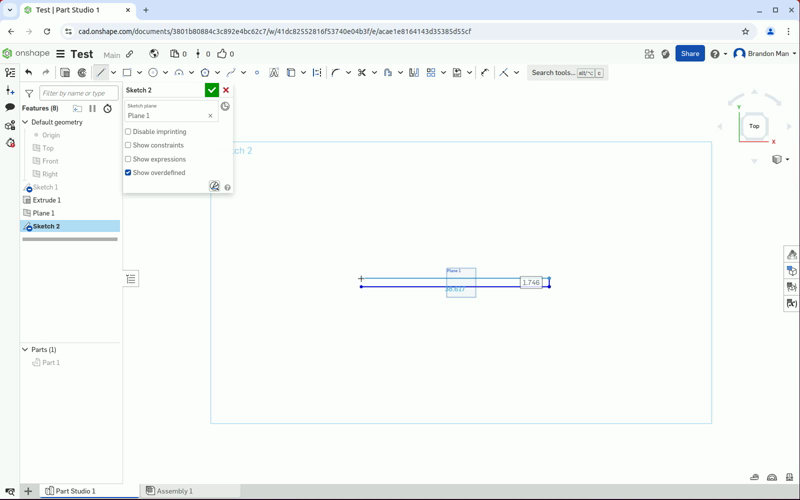
click(361, 278)
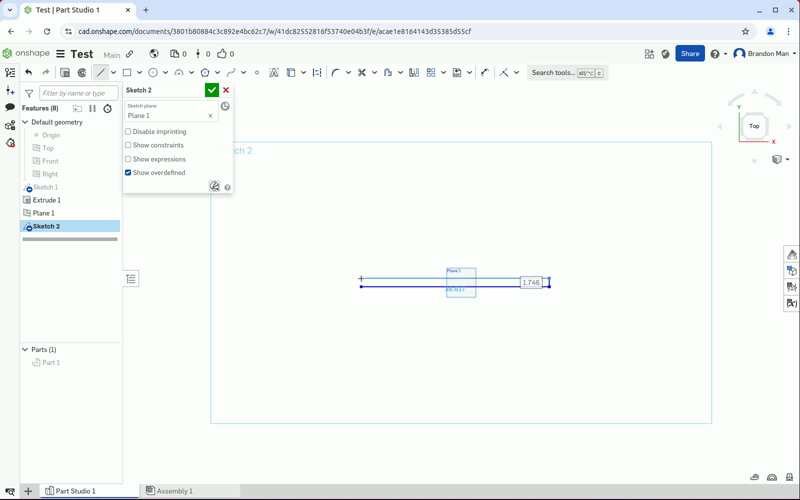
key_up(shift)
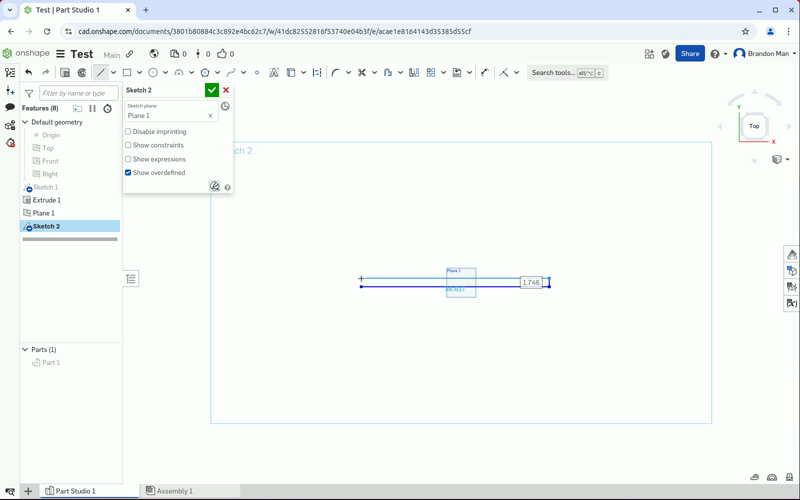
mouse_move(391, 278)
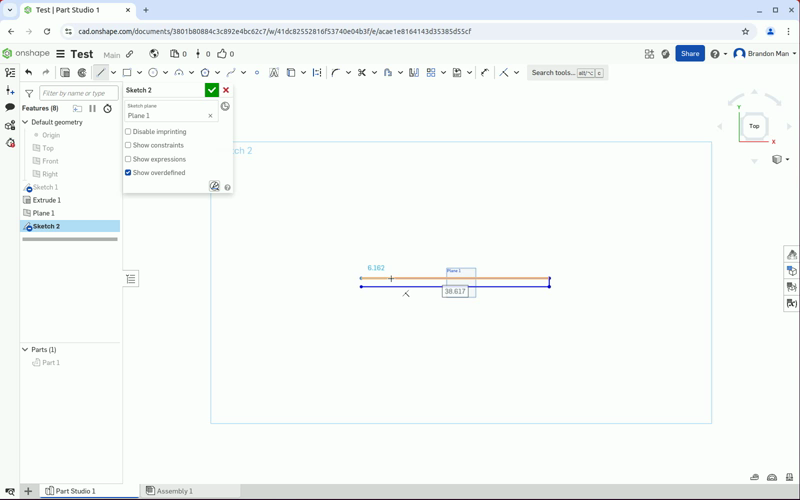
key_down(shift)
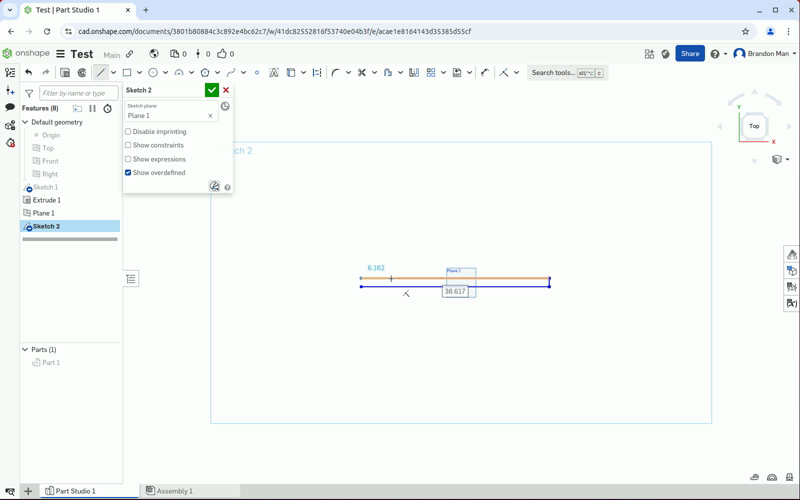
mouse_move(361, 286)
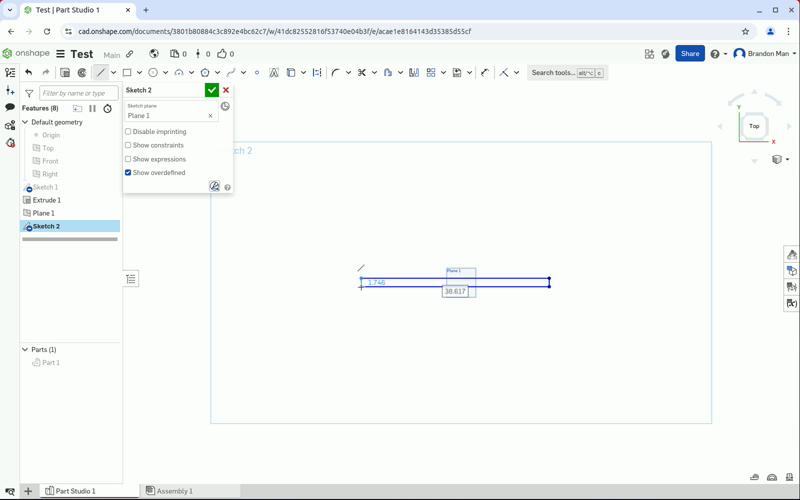
key_up(shift)
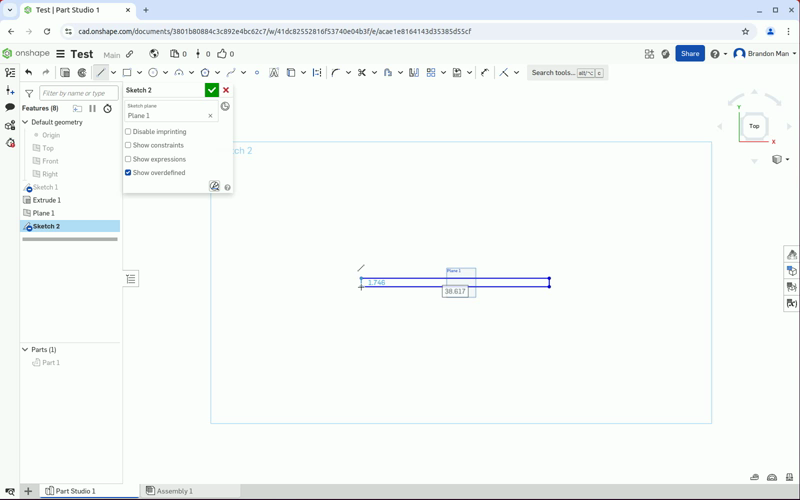
click(361, 286)
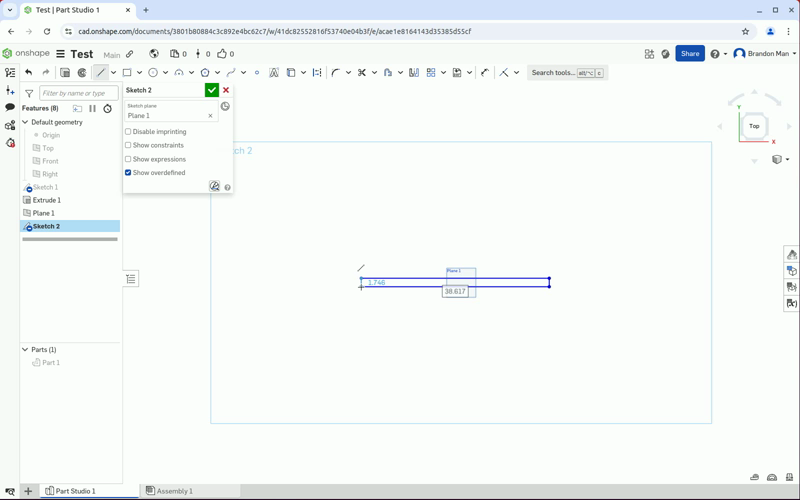
key(esc)
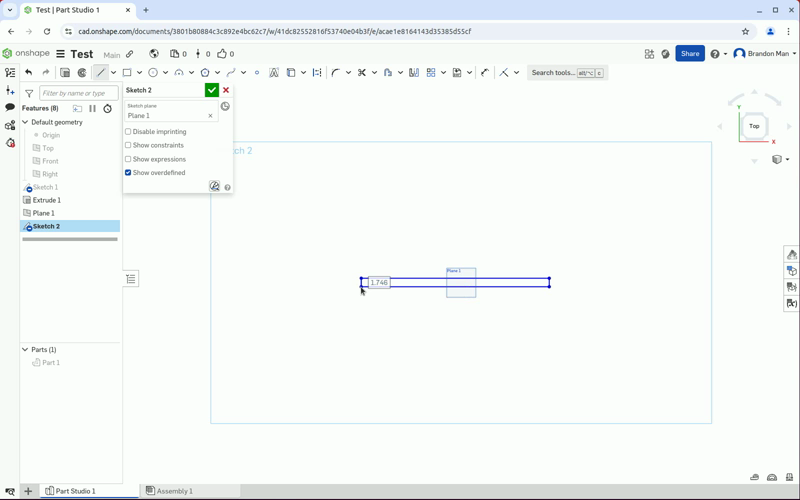
mouse_move(393, 283)
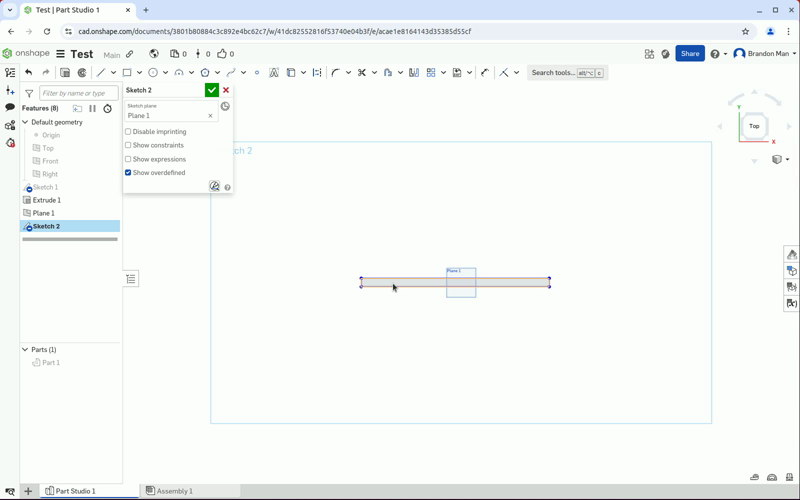
scroll(6)
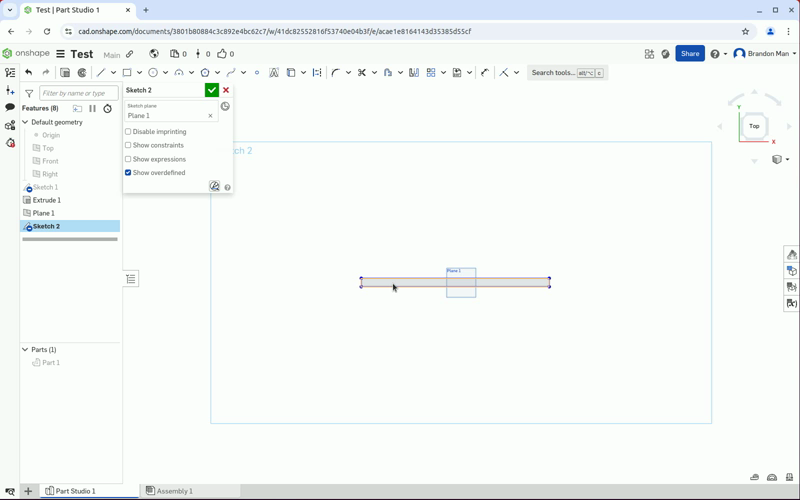
scroll(6)
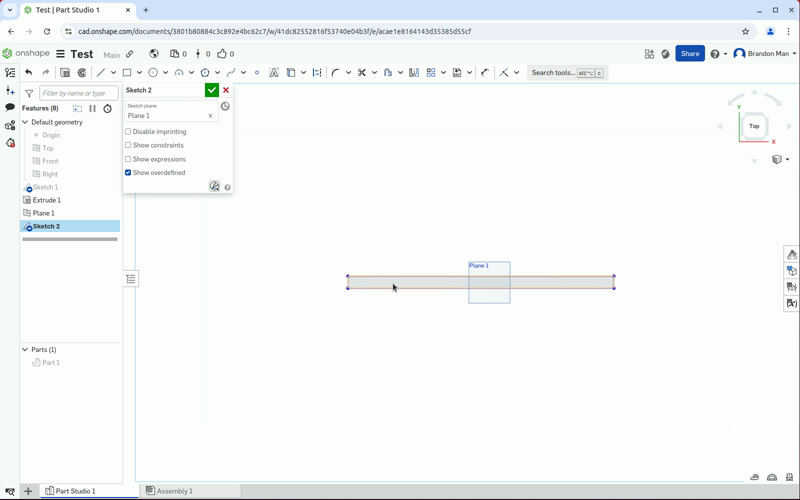
scroll(6)
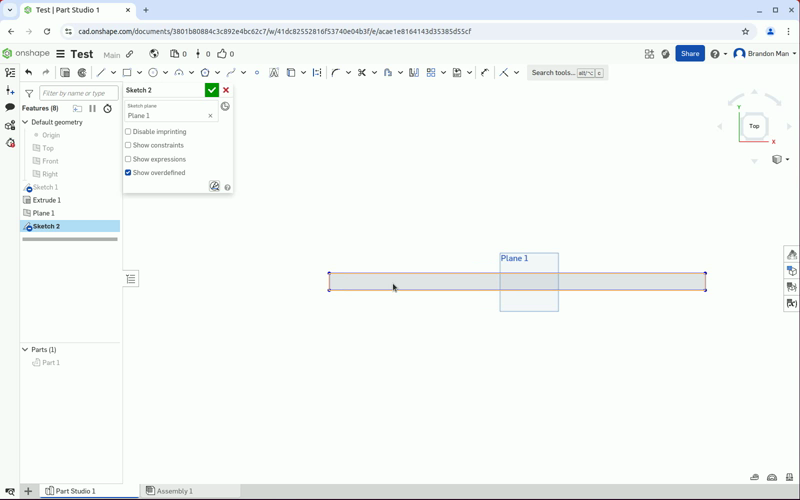
scroll(6)
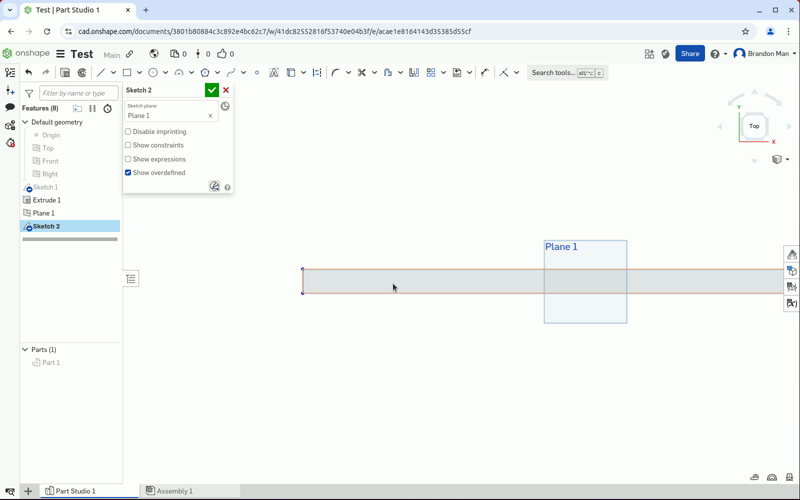
scroll(6)
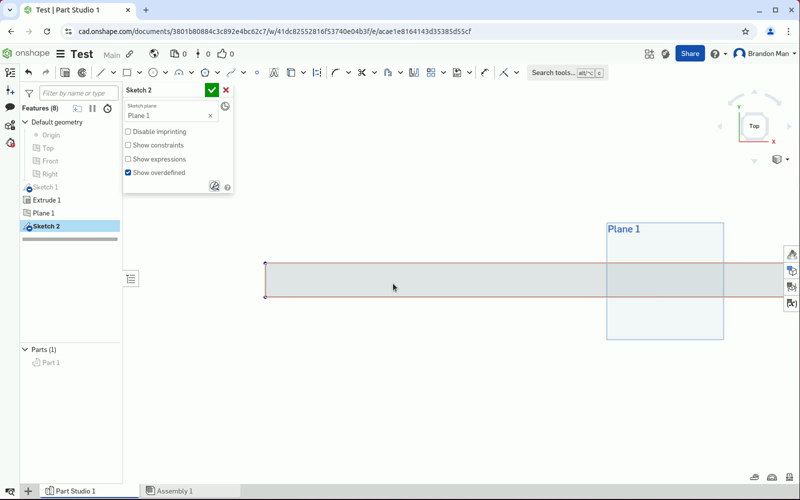
scroll(6)
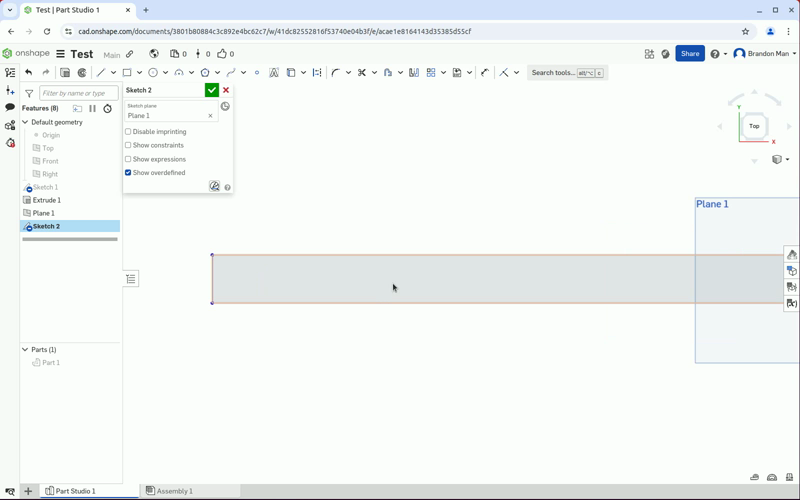
scroll(6)
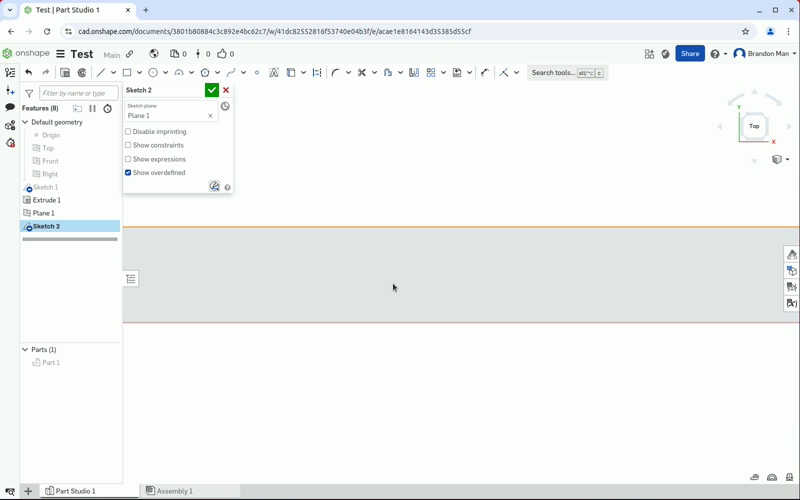
click(393, 283)
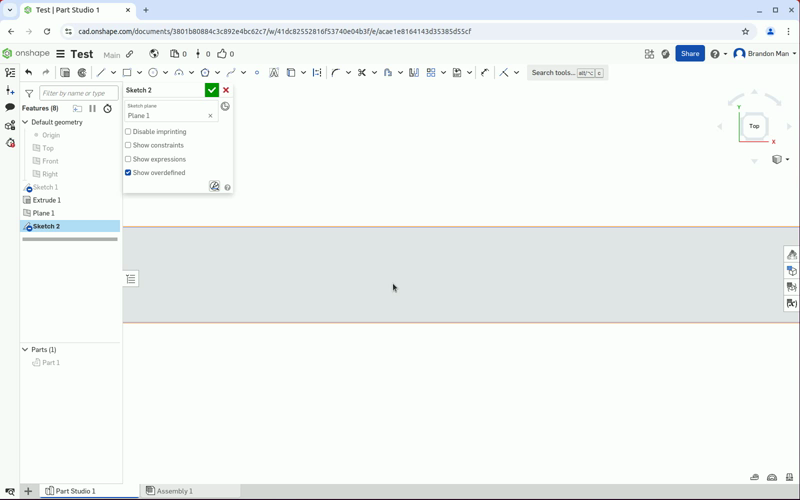
scroll(-6)
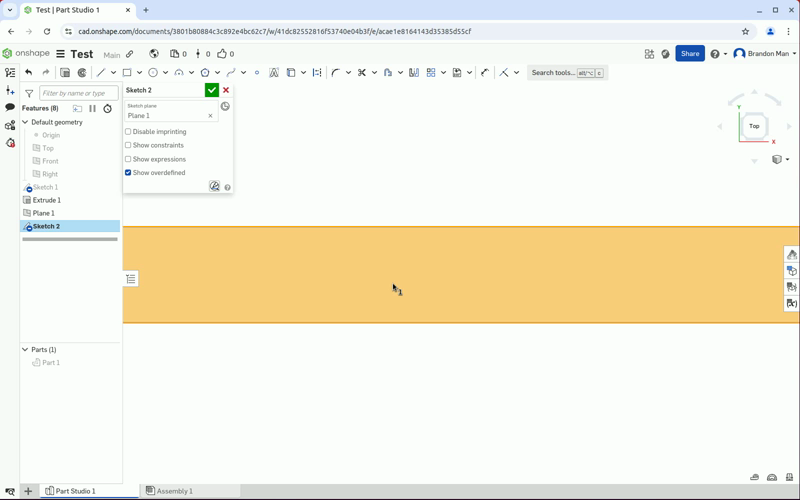
scroll(-6)
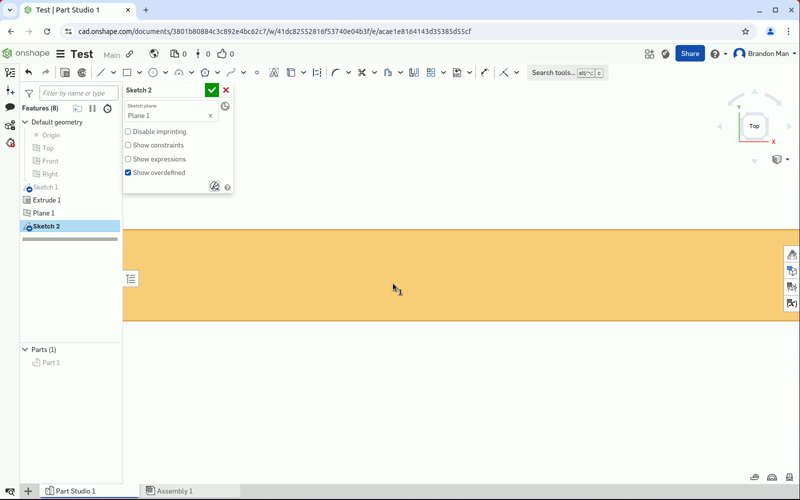
scroll(-6)
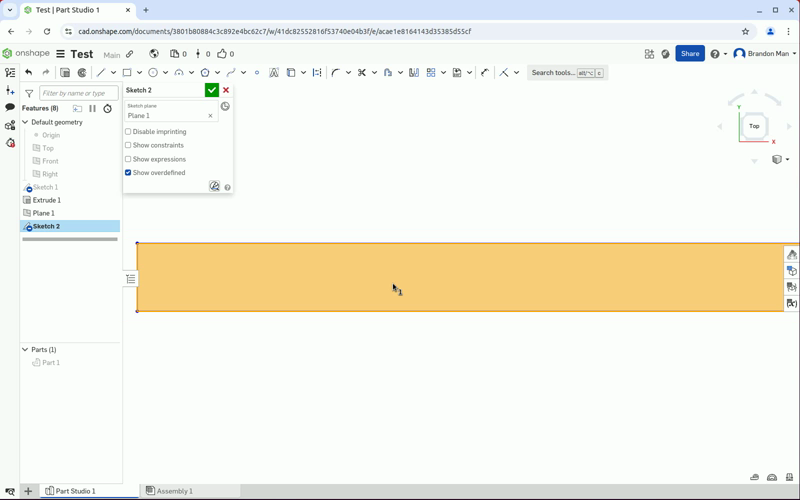
scroll(-6)
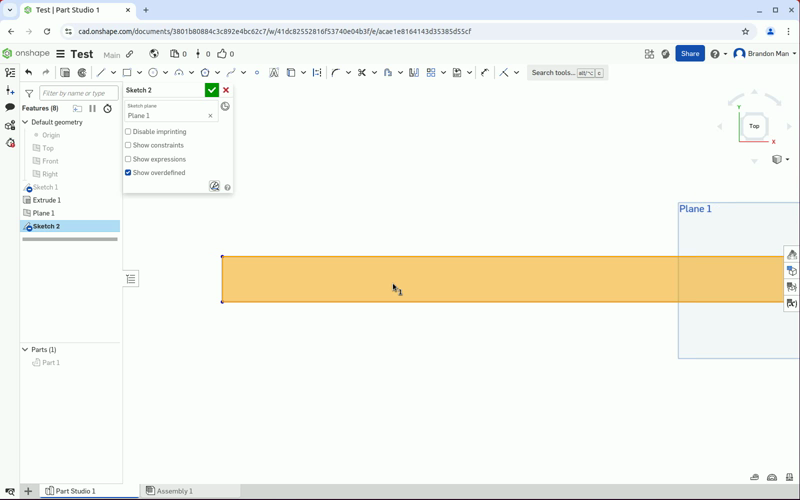
scroll(-6)
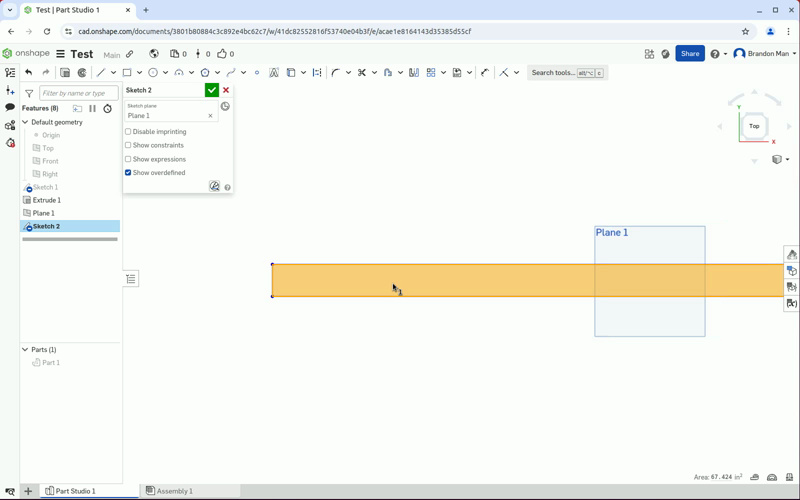
scroll(-6)
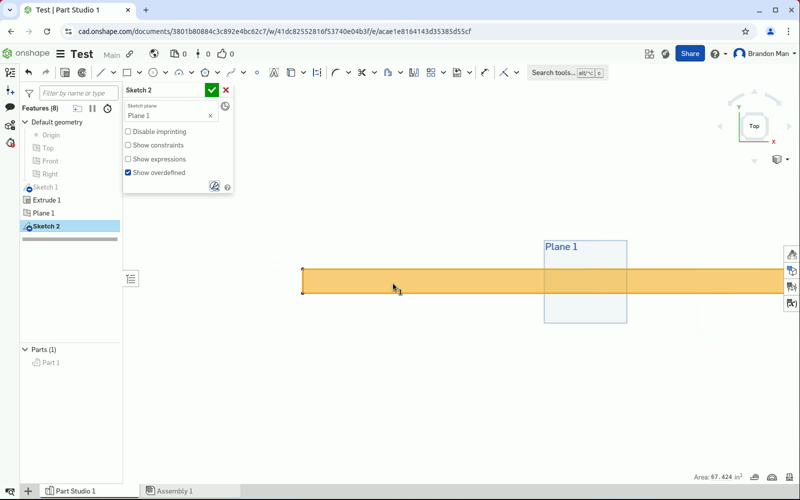
scroll(-6)
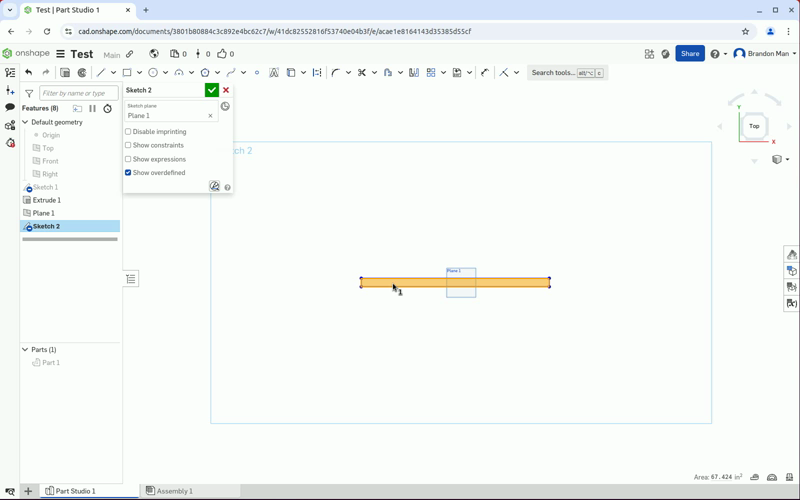
mouse_move(73, 352)
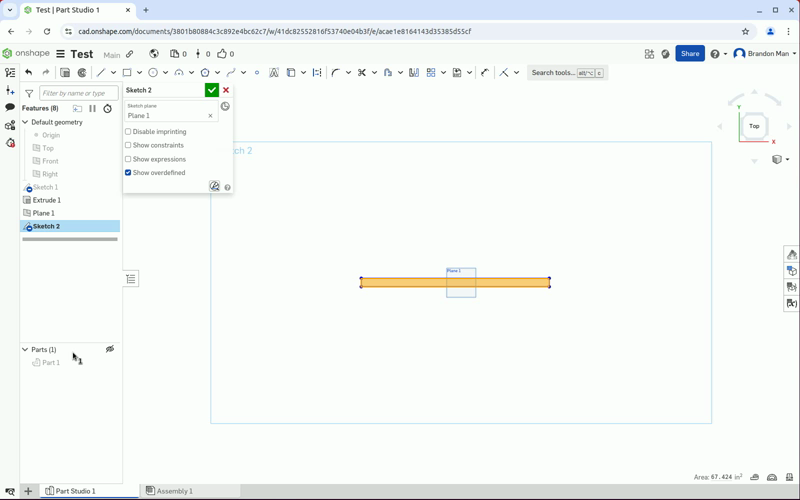
key(shift+y)
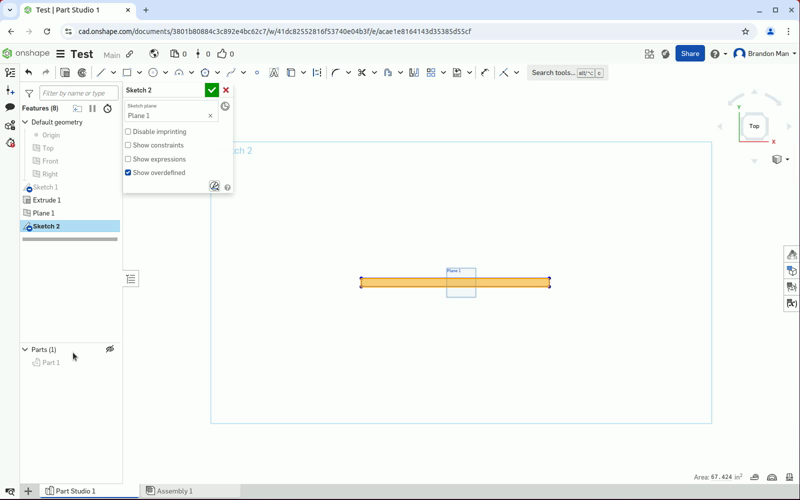
key(shift+e)
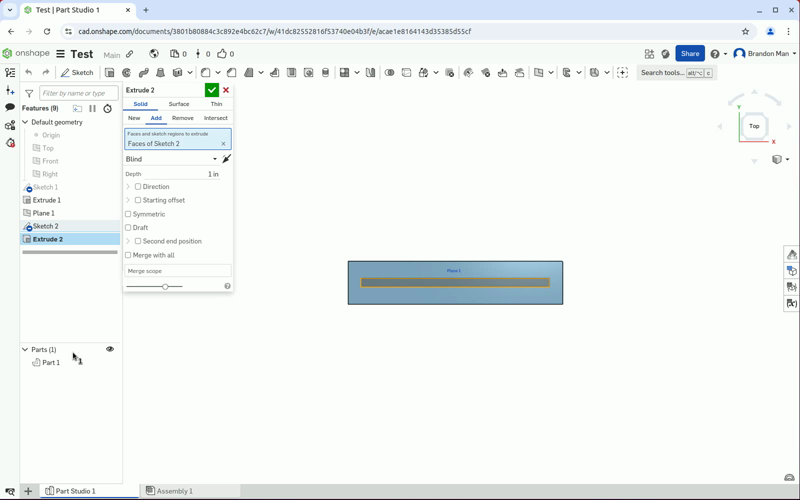
mouse_move(143, 106)
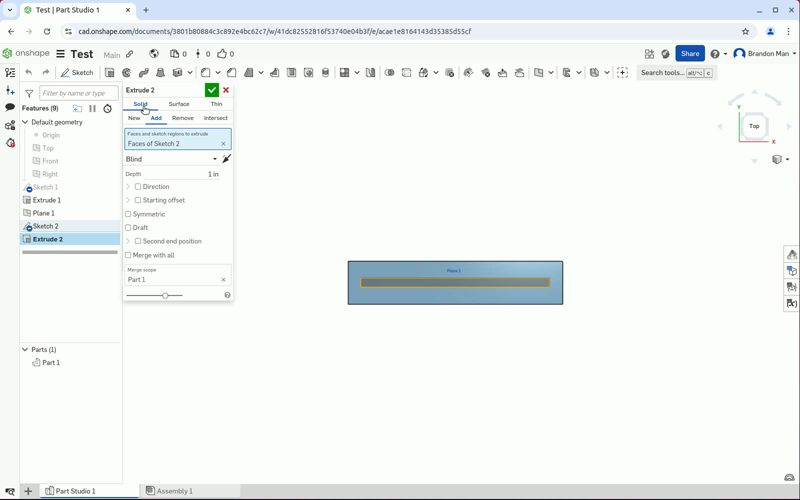
click(143, 106)
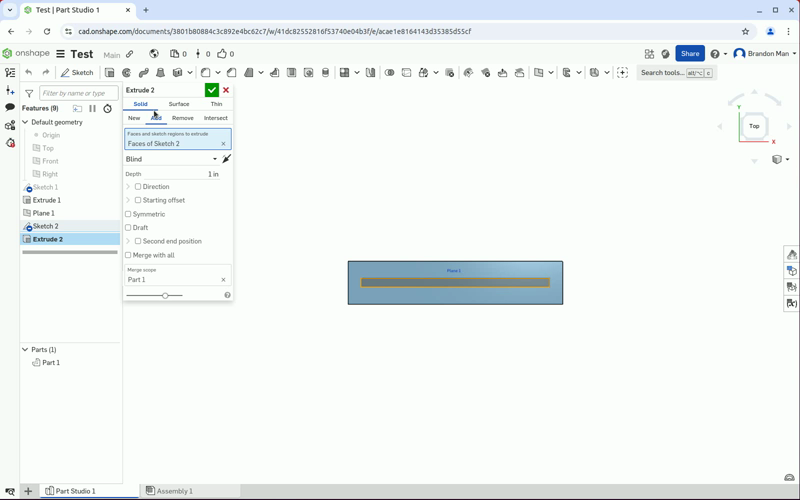
mouse_move(186, 120)
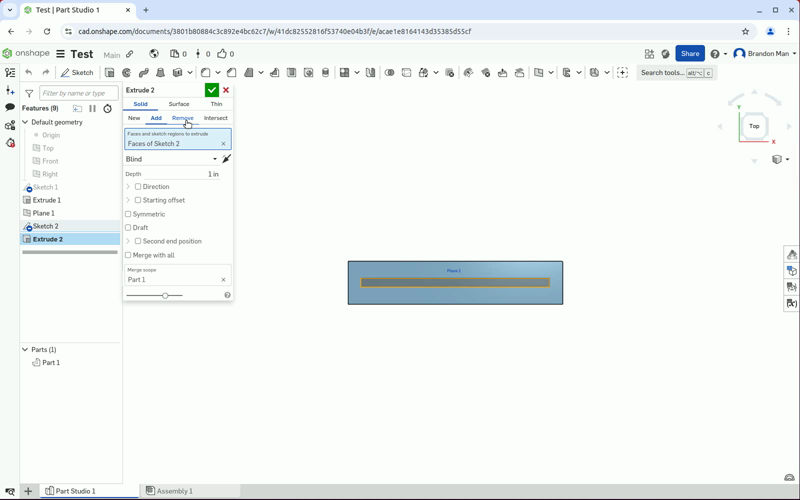
click(186, 120)
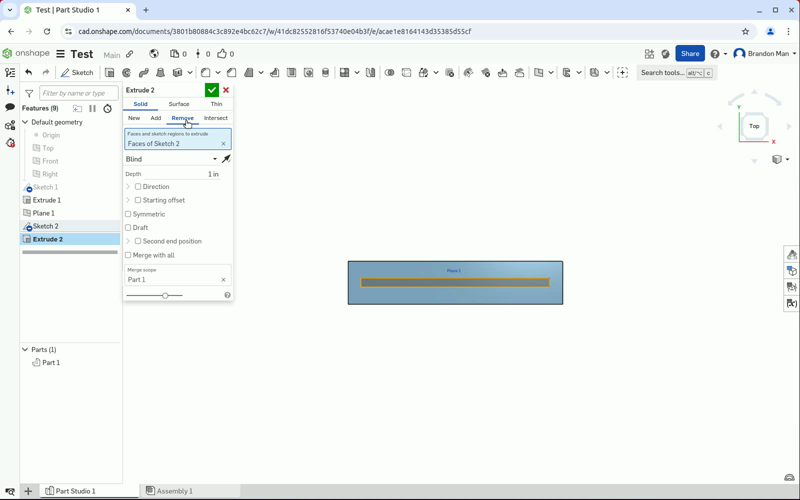
key(tab, 4)
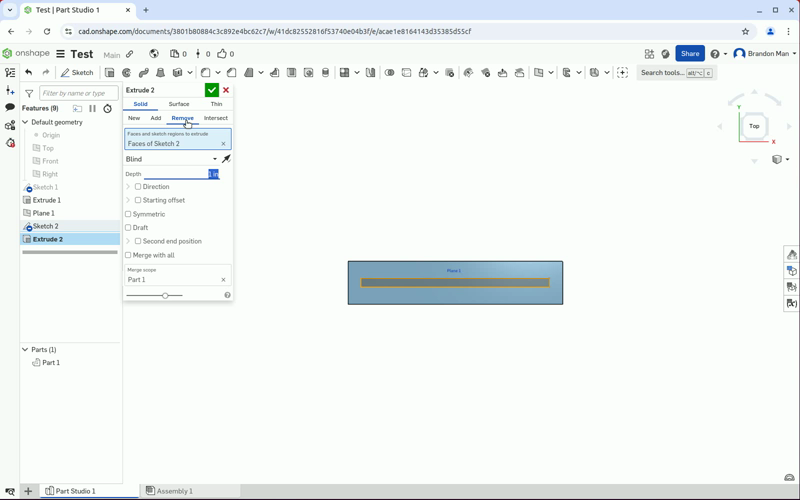
text(0.963)
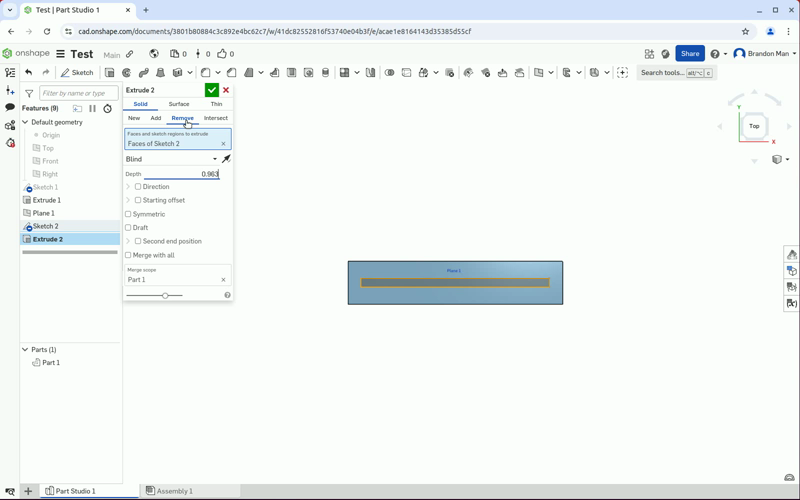
key(tab, 6)
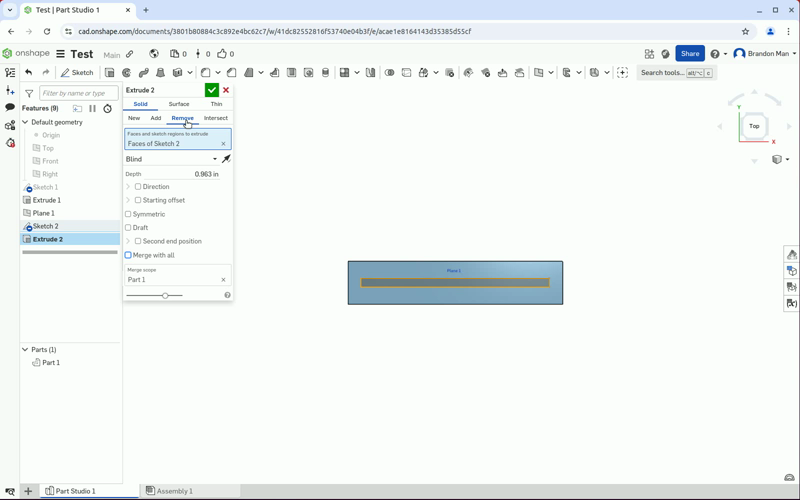
key(space)
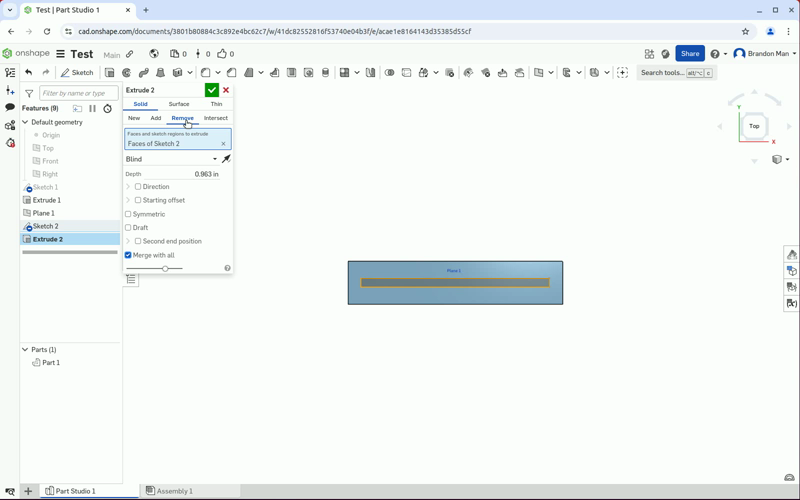
key(enter)
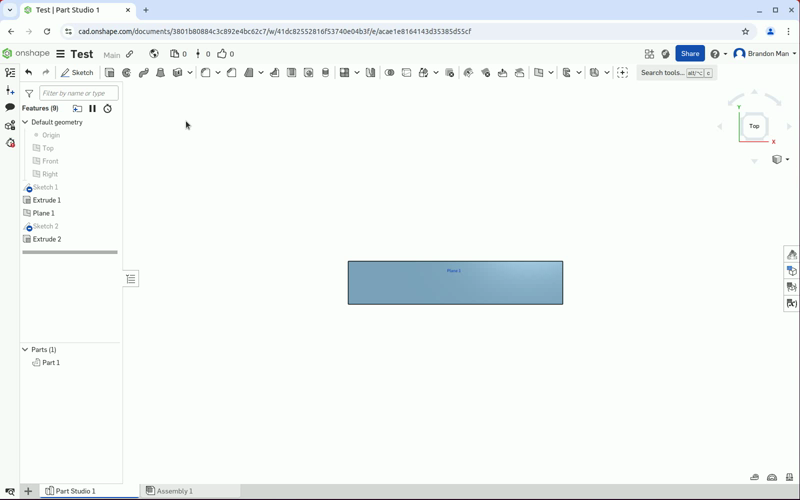
key(shift+h)
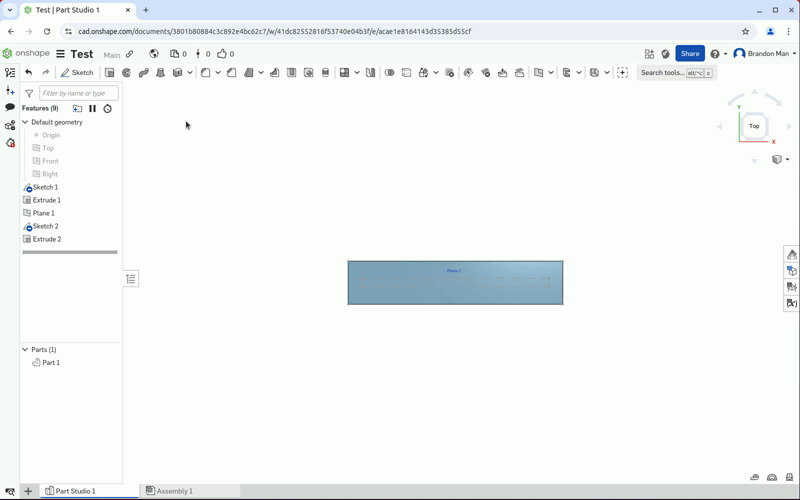
key(shift+h)
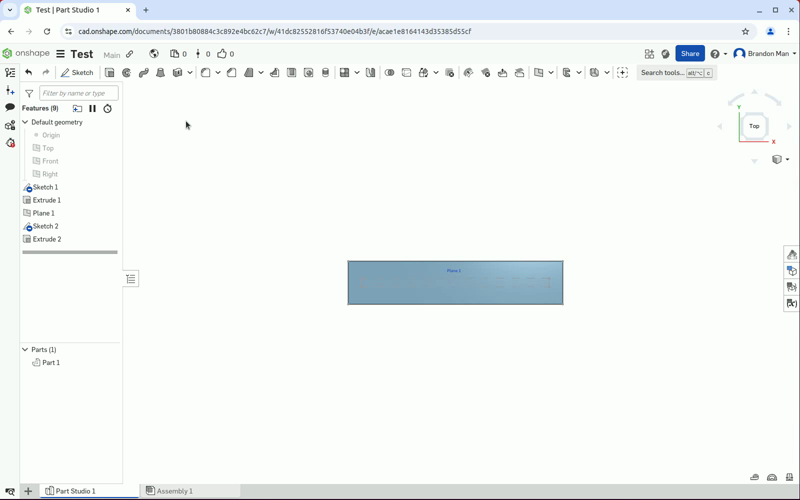
key(shift+7)
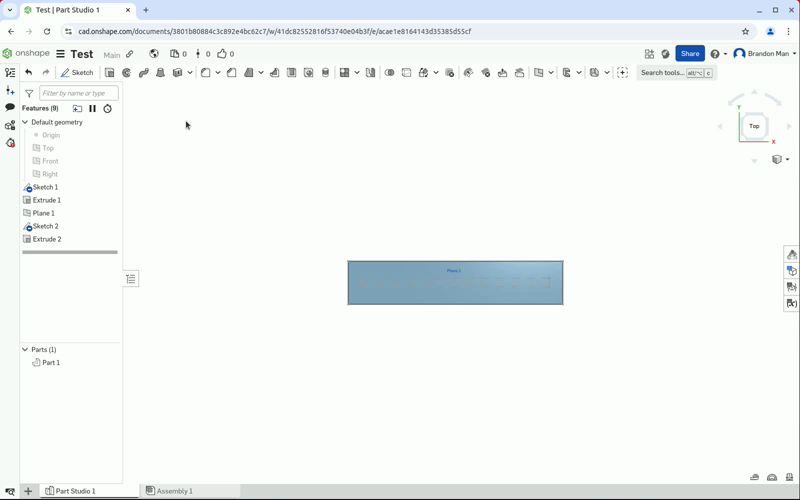
key(up, 3)
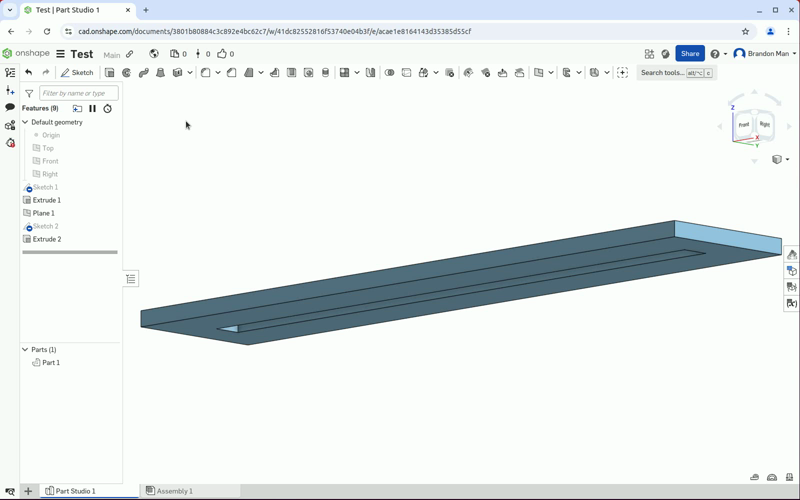
key(left, 3)
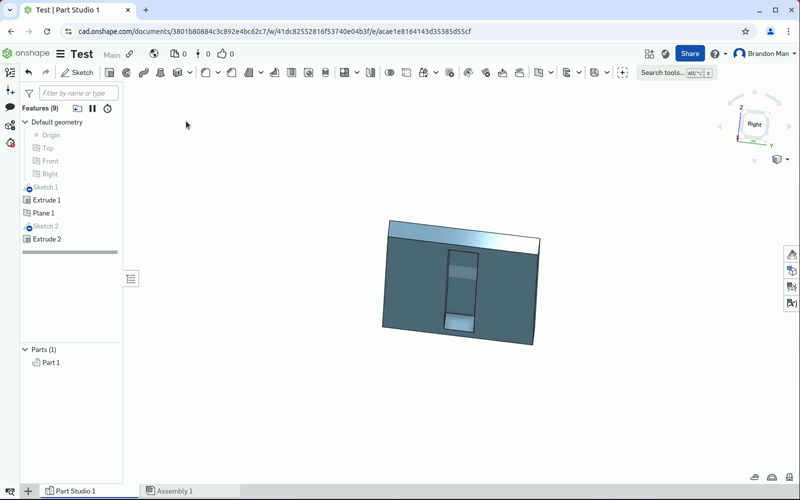
key(right, 3)
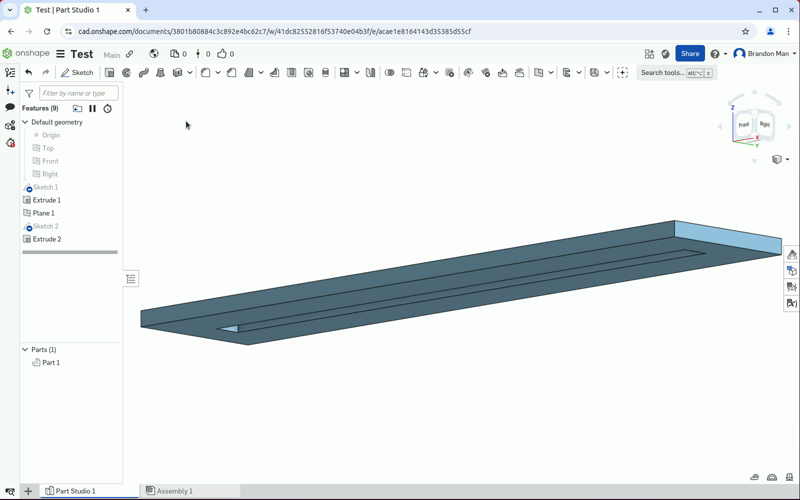
key(down, 3)
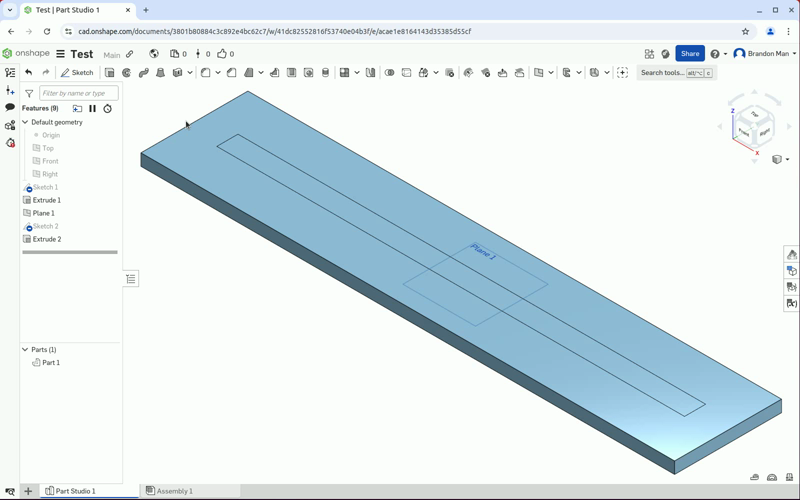
mouse_move(73, 189)
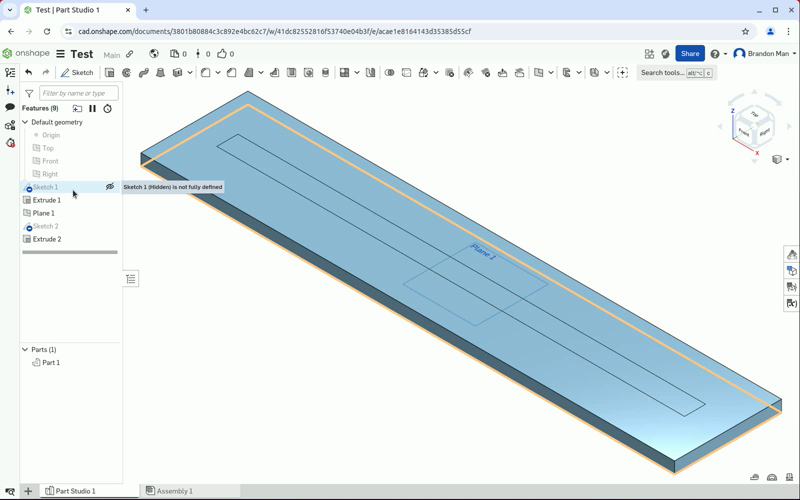
click(73, 189)